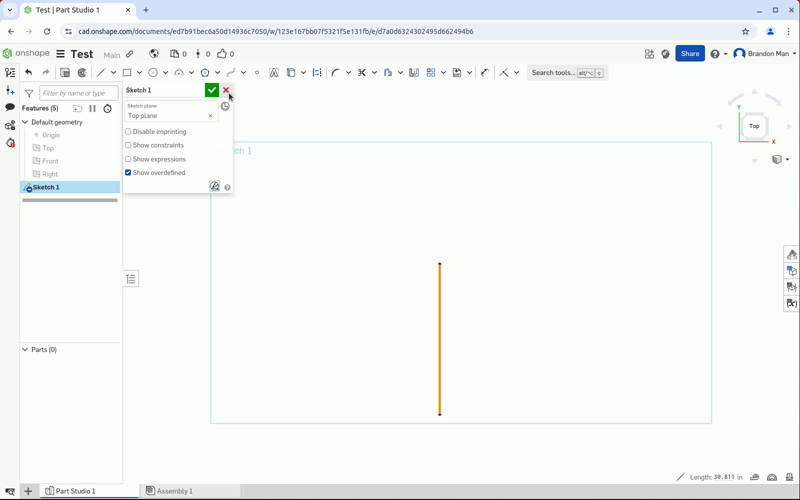
key(shift+h)
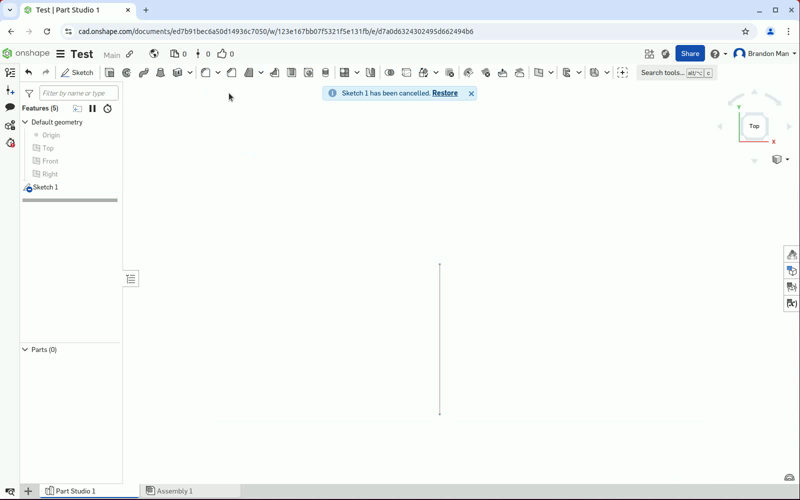
key(shift+s)
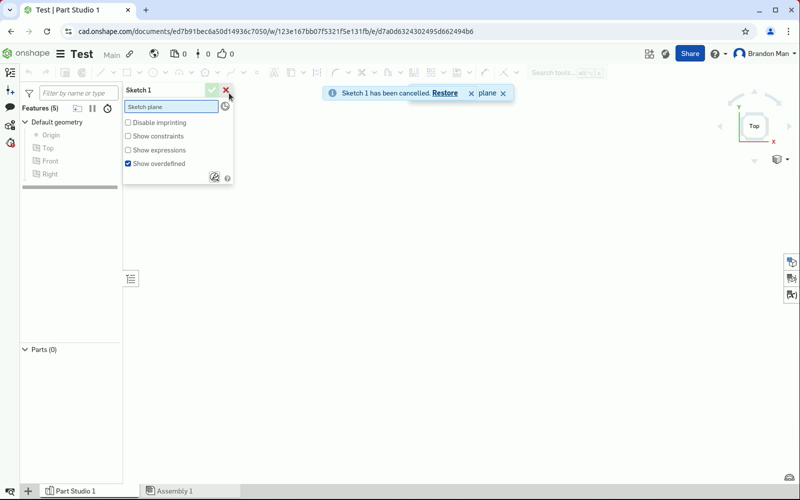
mouse_move(73, 150)
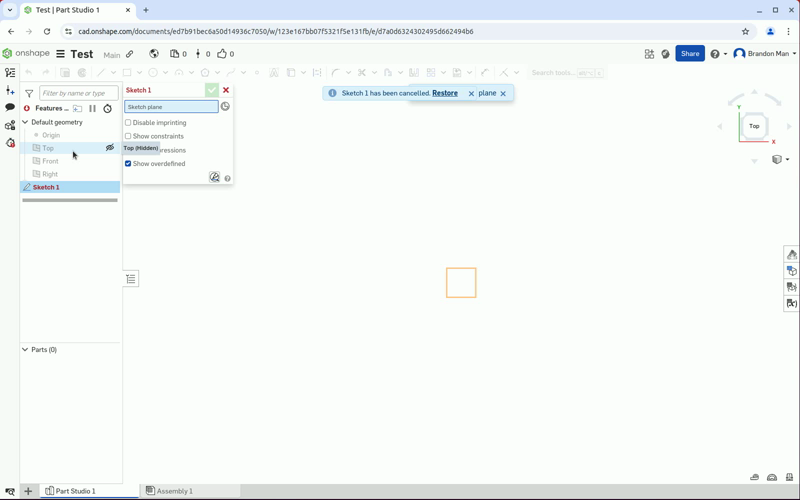
click(73, 150)
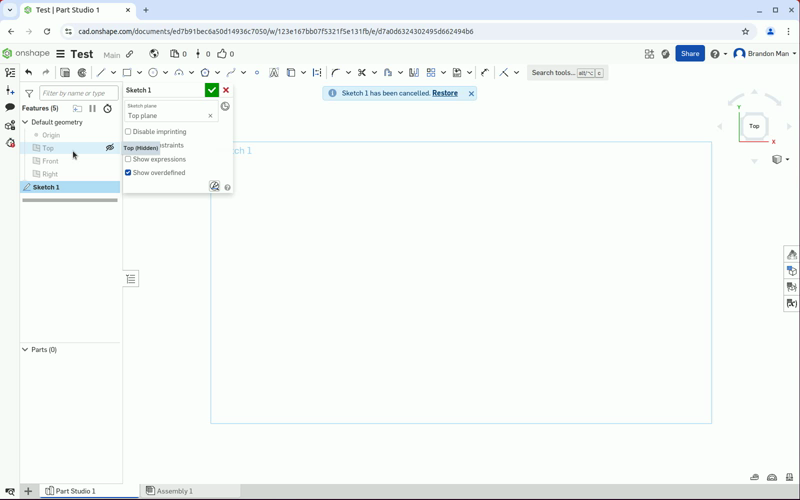
mouse_move(73, 352)
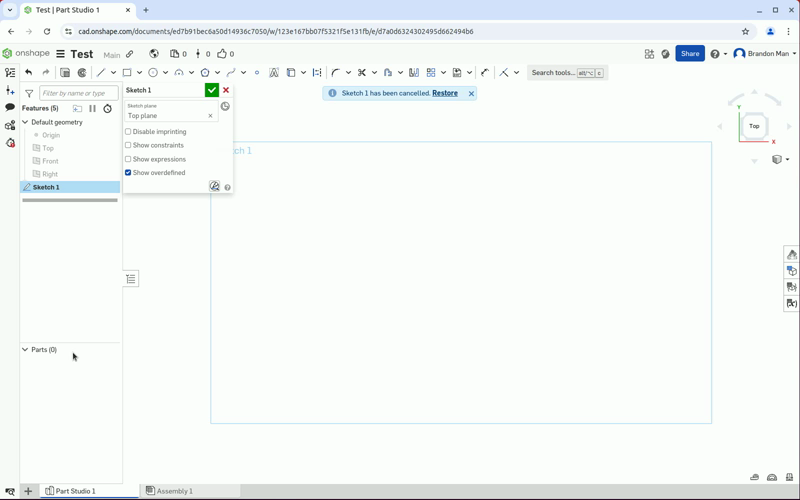
key(y)
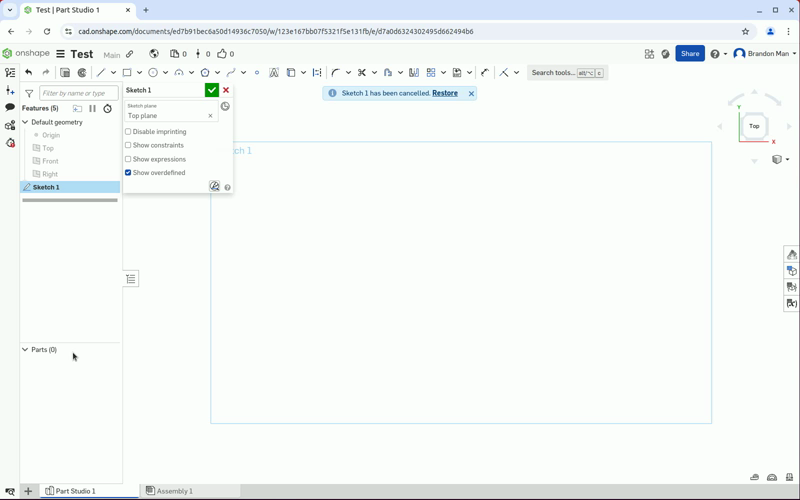
key(c)
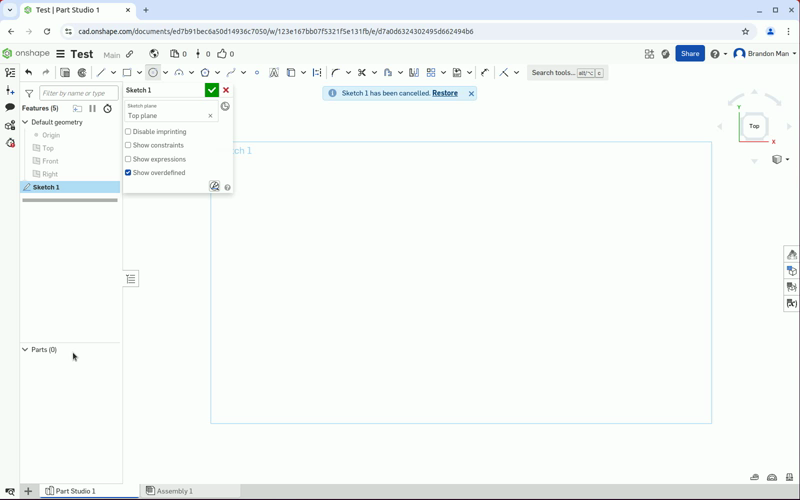
key_down(shift)
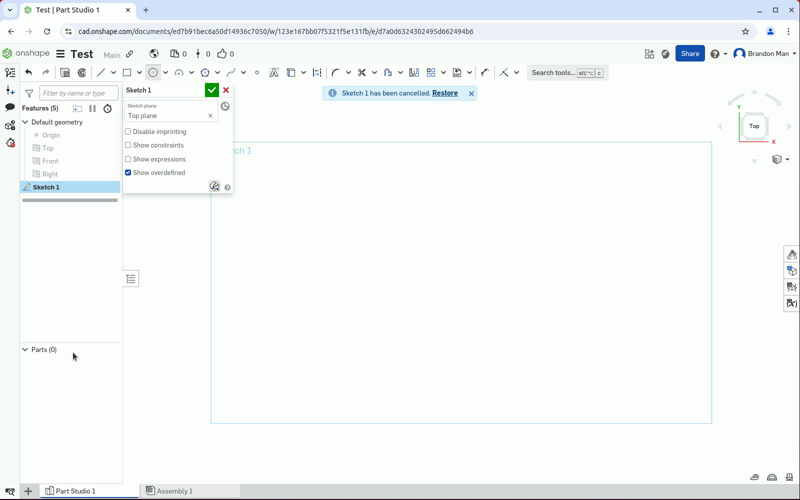
mouse_move(392, 282)
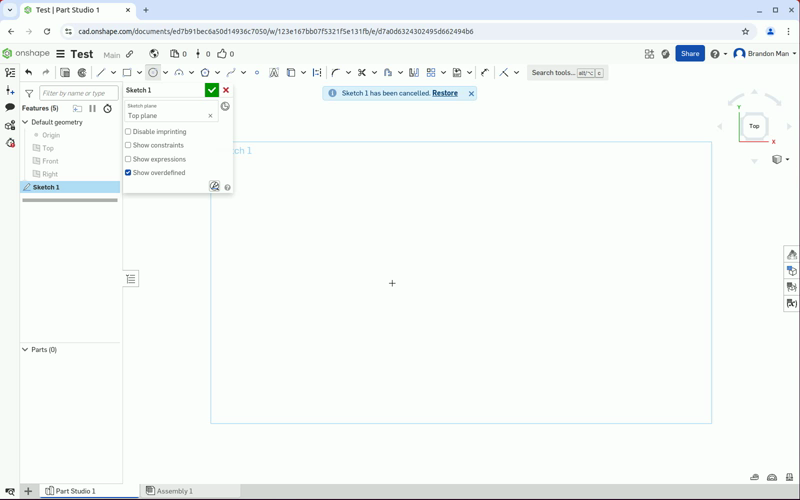
click(392, 282)
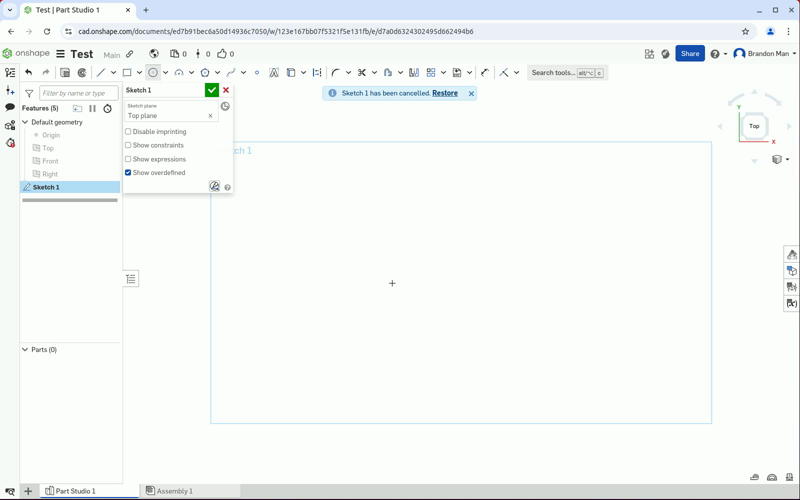
key_up(shift)
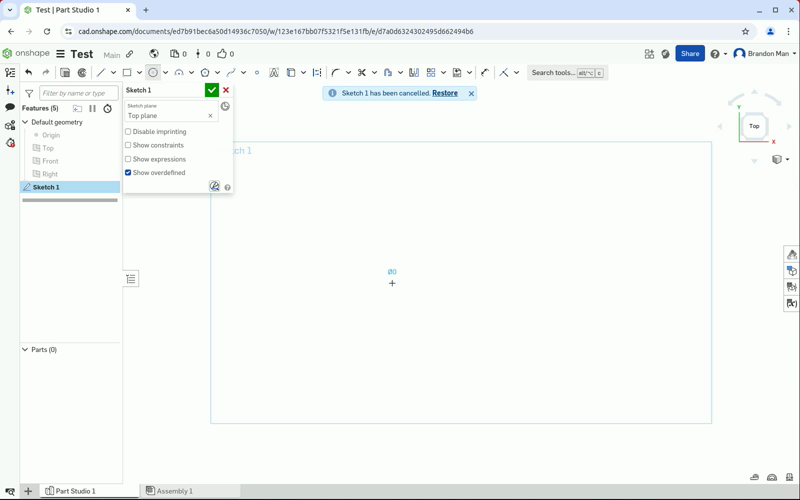
mouse_move(435, 282)
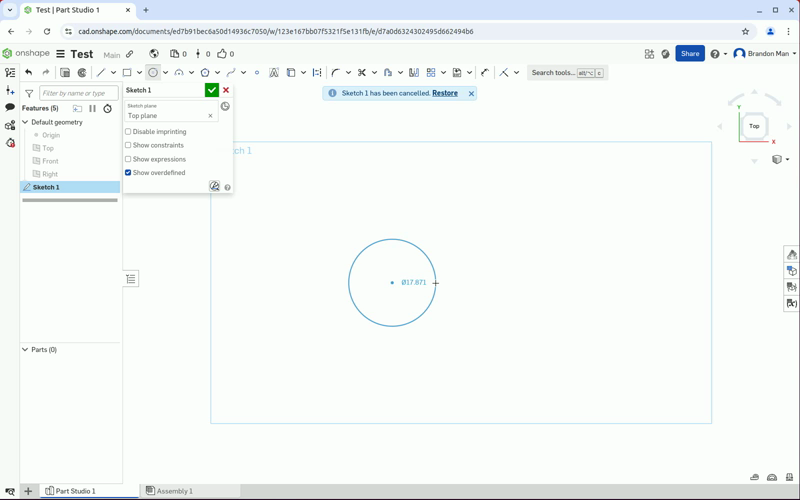
click(435, 282)
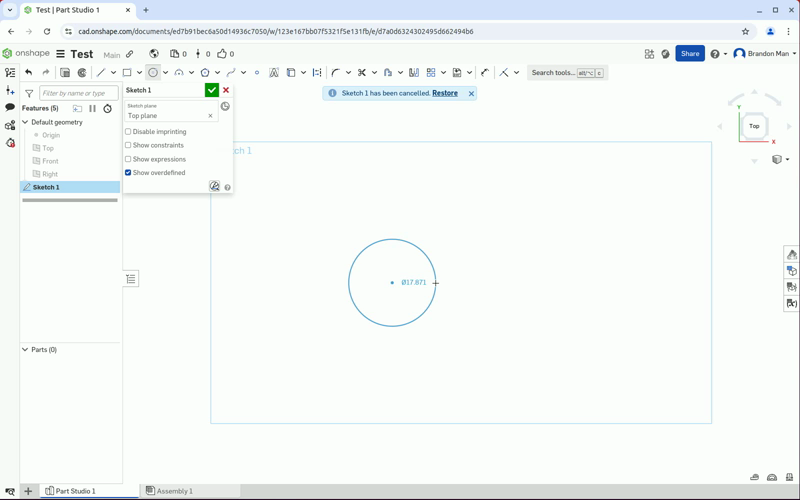
key(esc)
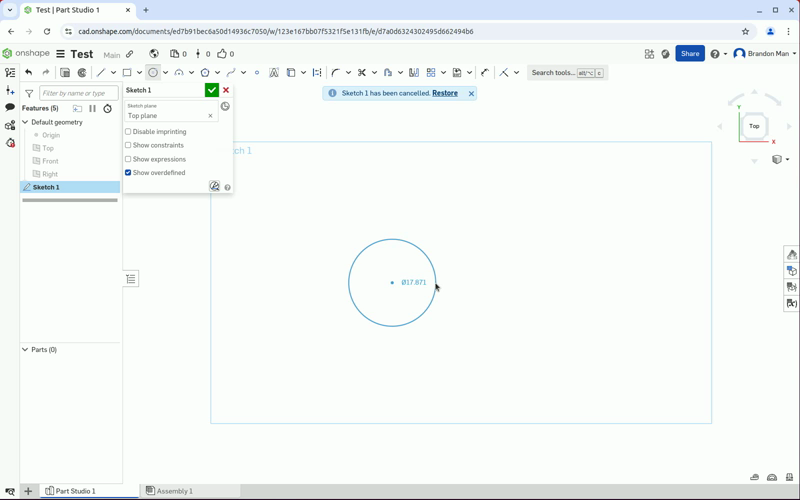
key(c)
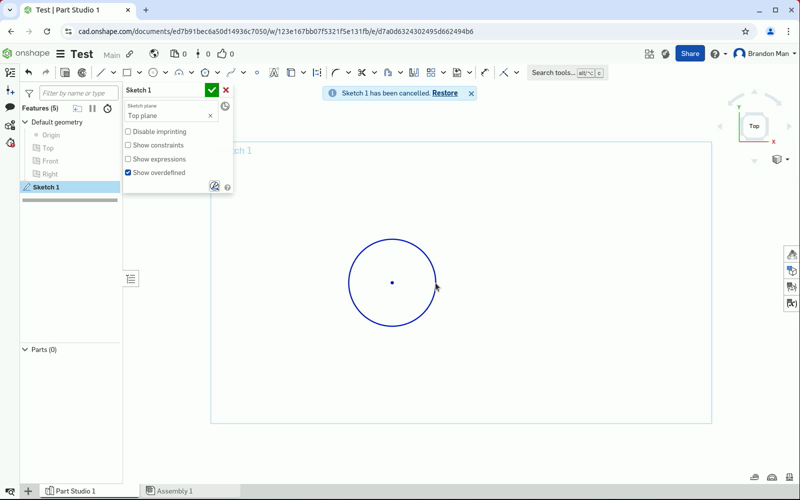
key_down(shift)
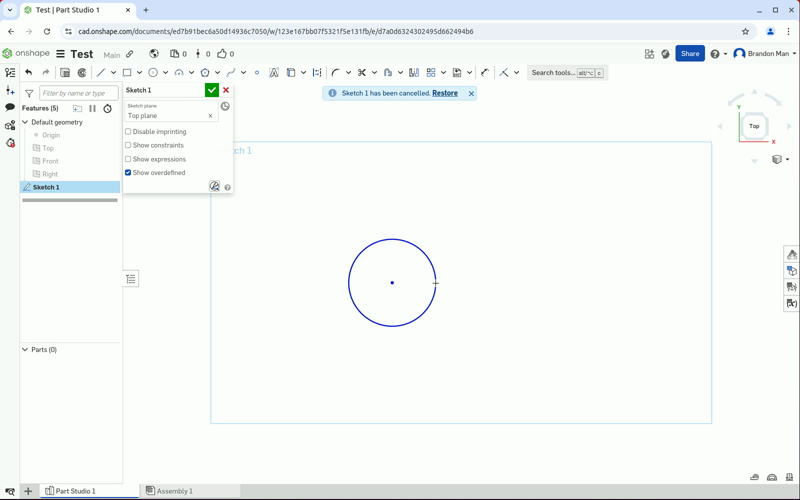
mouse_move(392, 282)
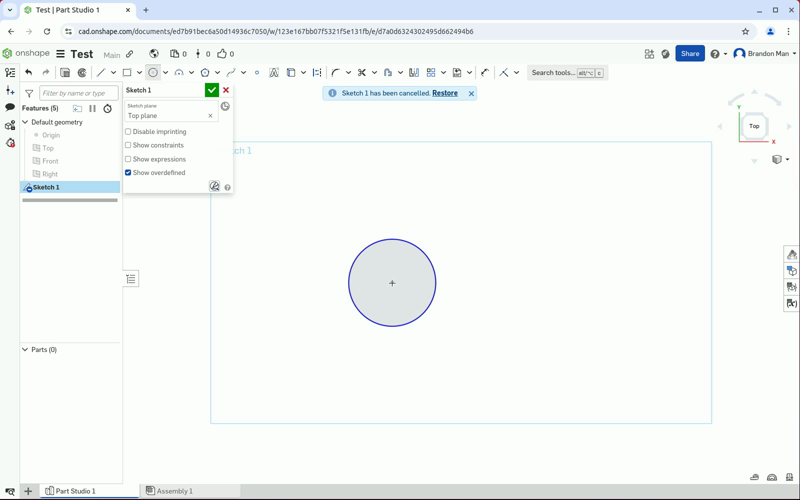
click(392, 282)
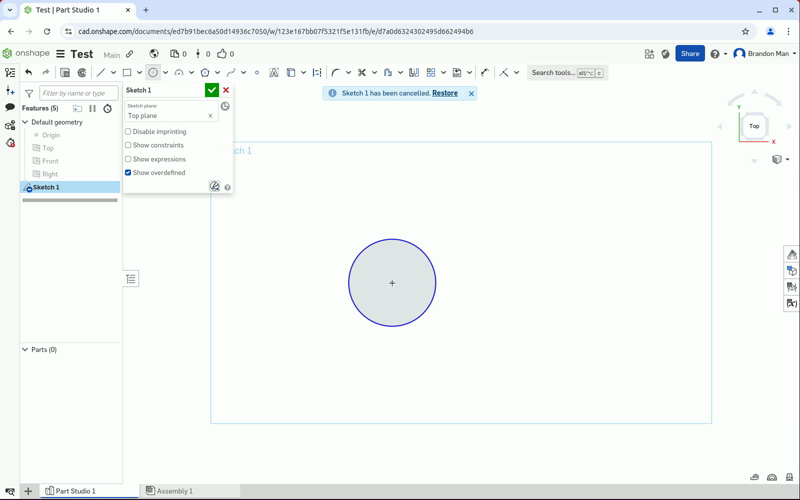
key_up(shift)
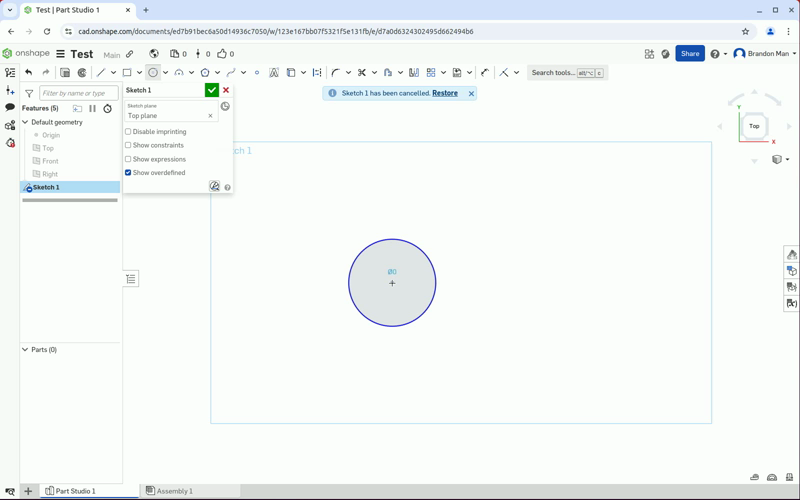
mouse_move(415, 282)
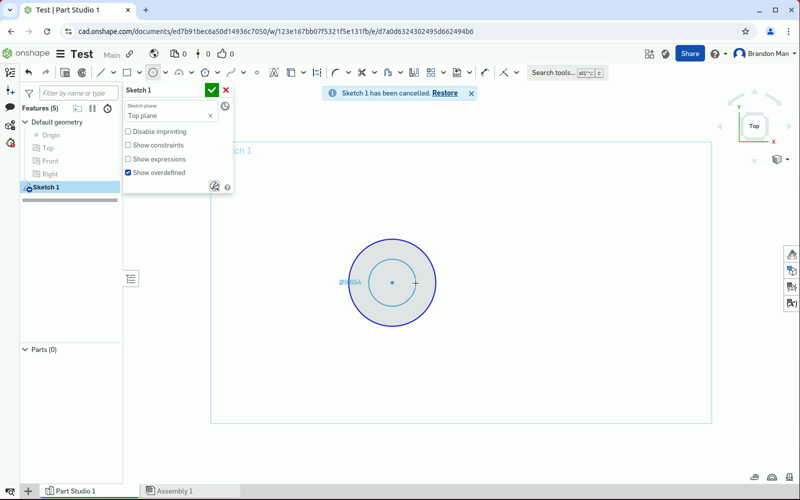
click(415, 282)
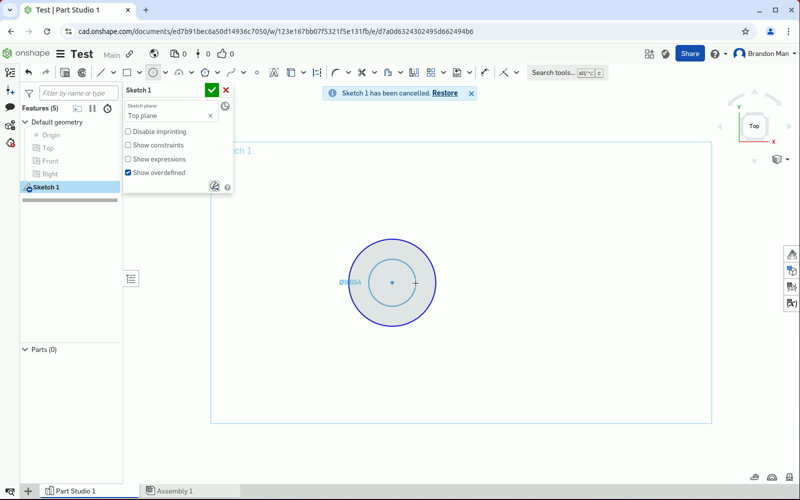
key(esc)
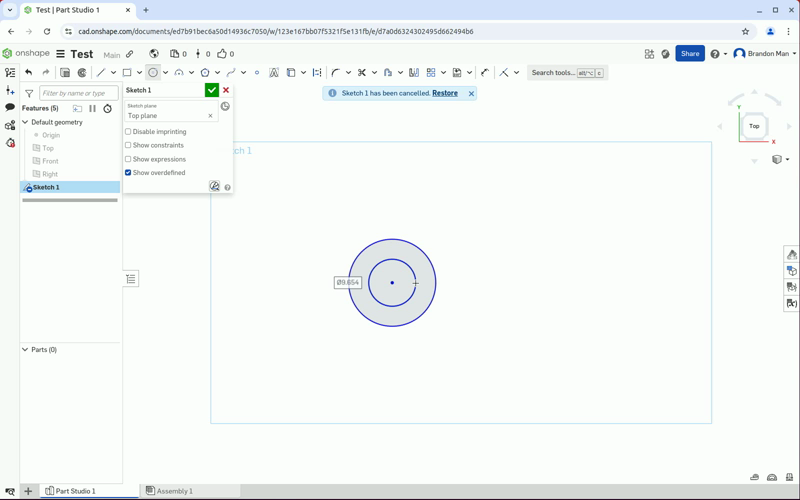
mouse_move(403, 310)
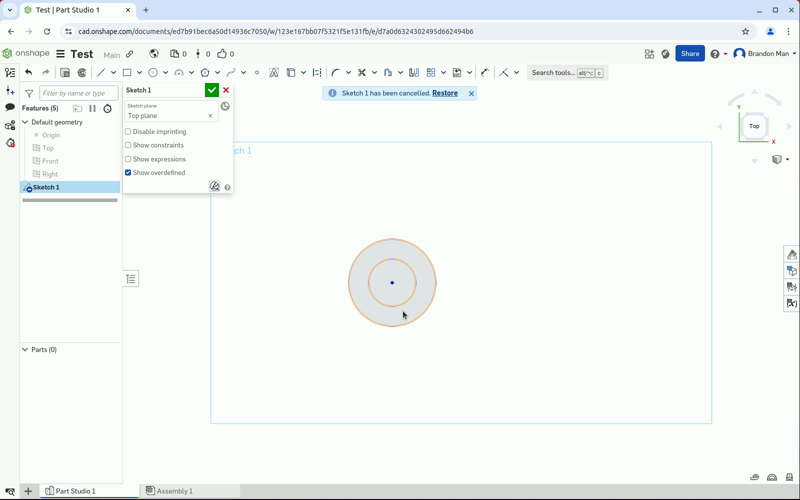
click(403, 310)
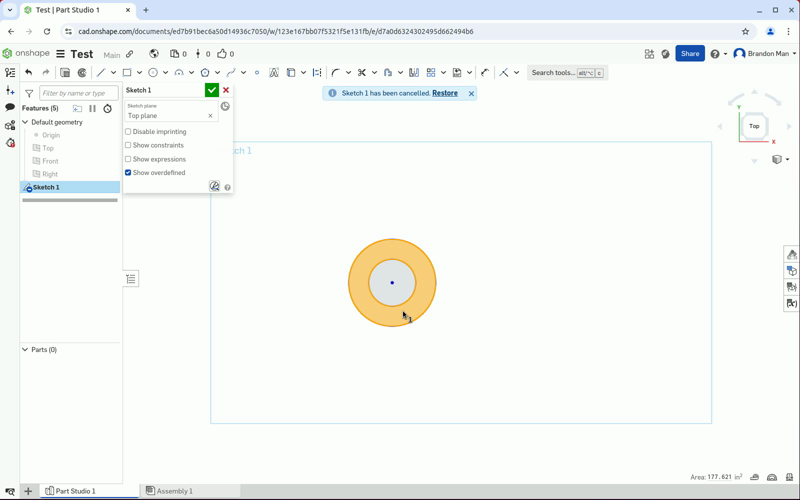
mouse_move(73, 352)
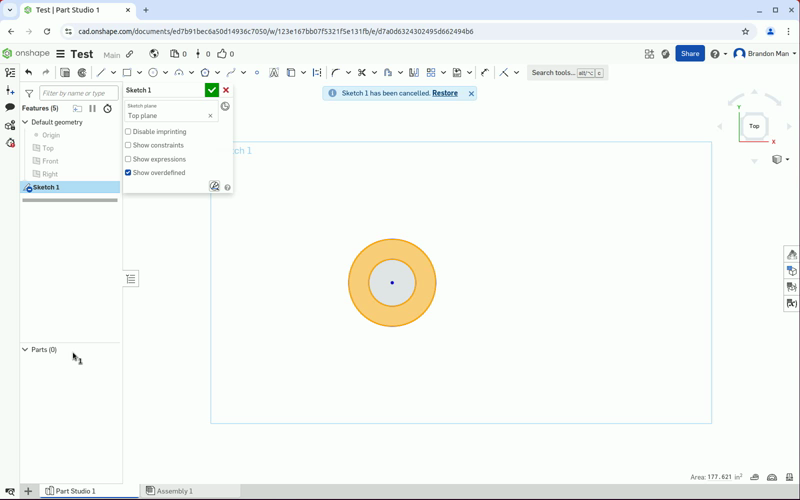
key(shift+y)
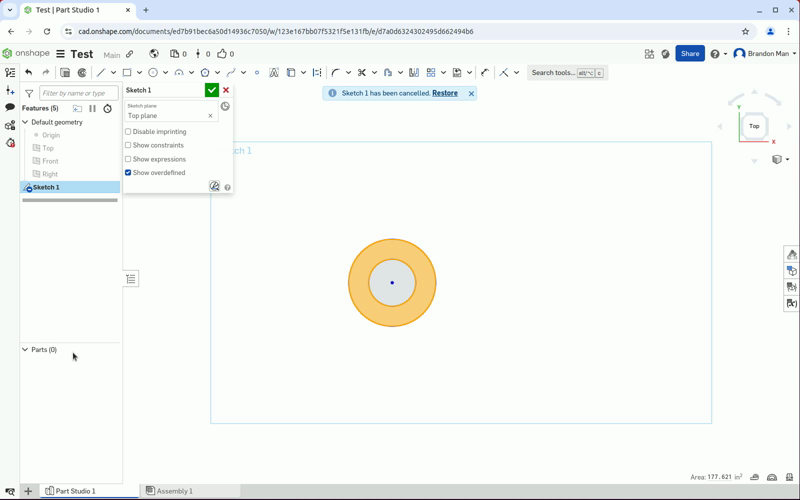
key(shift+e)
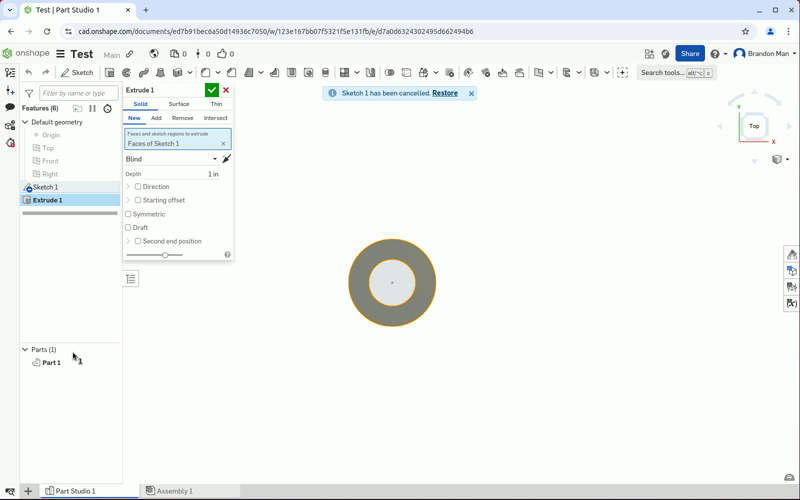
mouse_move(143, 106)
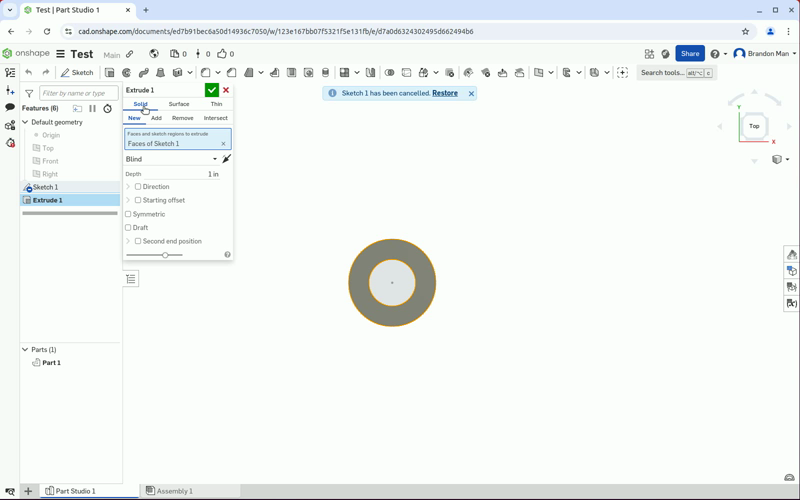
click(143, 106)
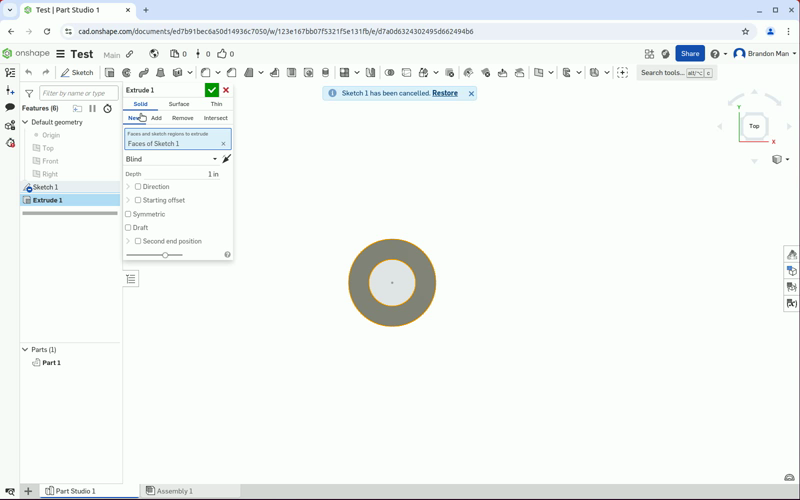
mouse_move(137, 120)
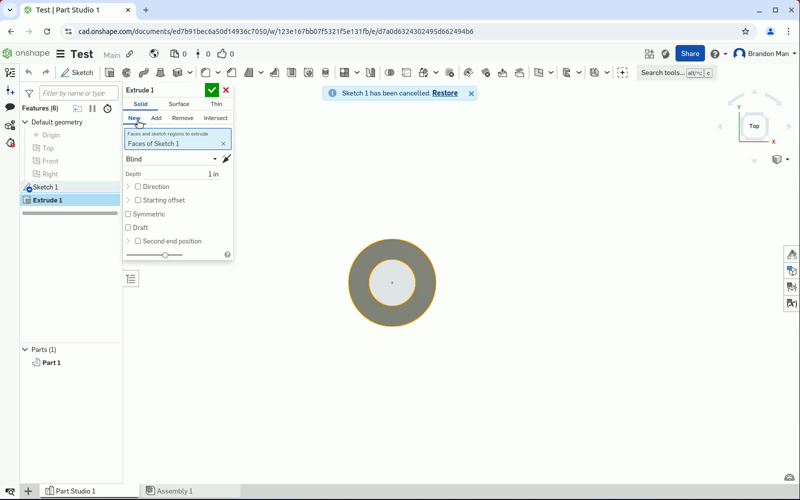
click(137, 120)
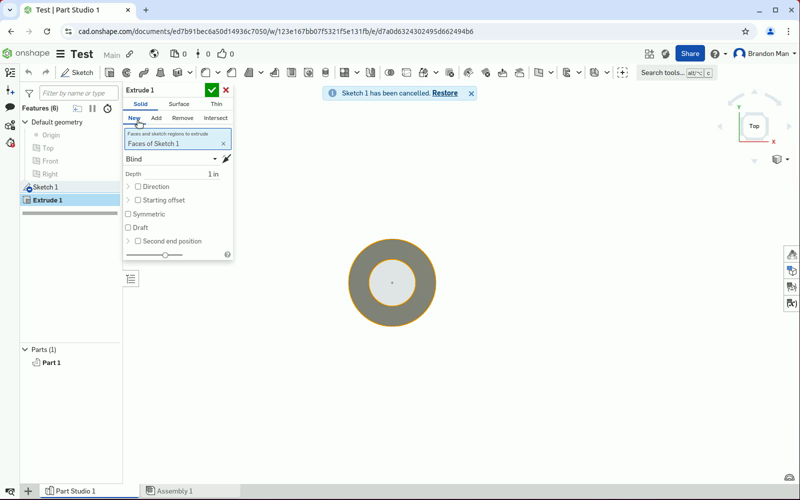
key(tab, 4)
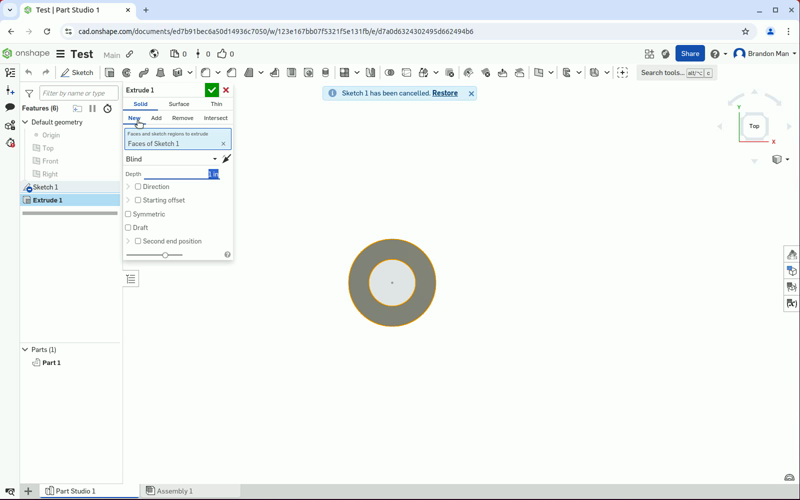
text(7.703)
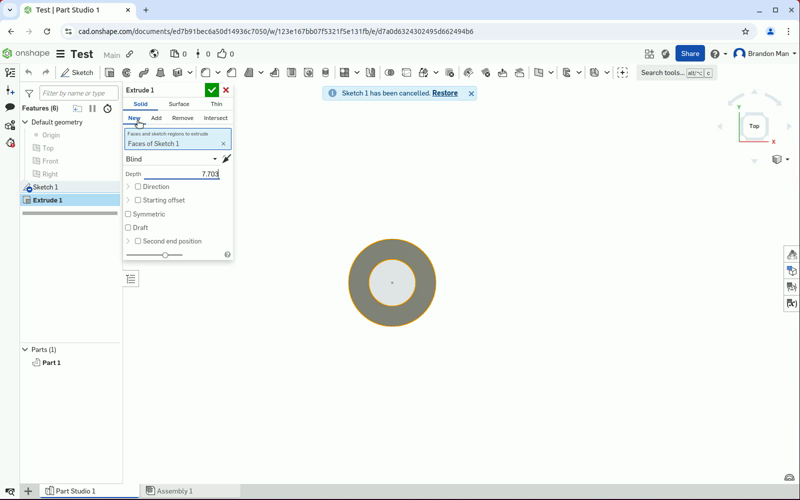
key(enter)
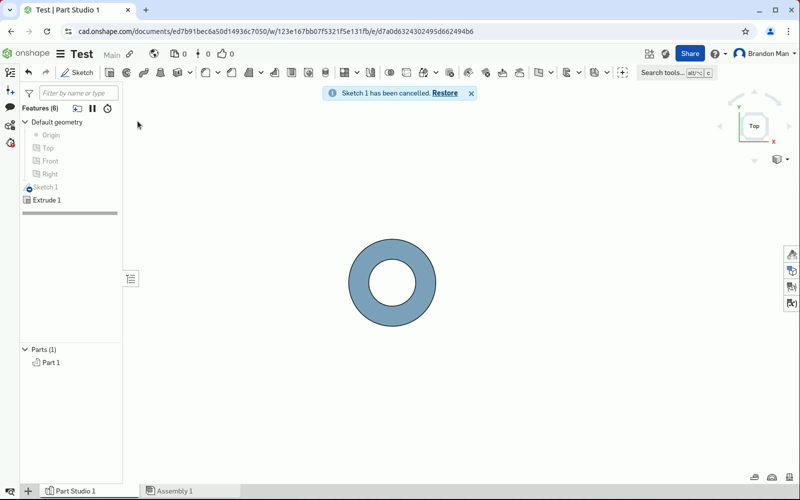
key(shift+h)
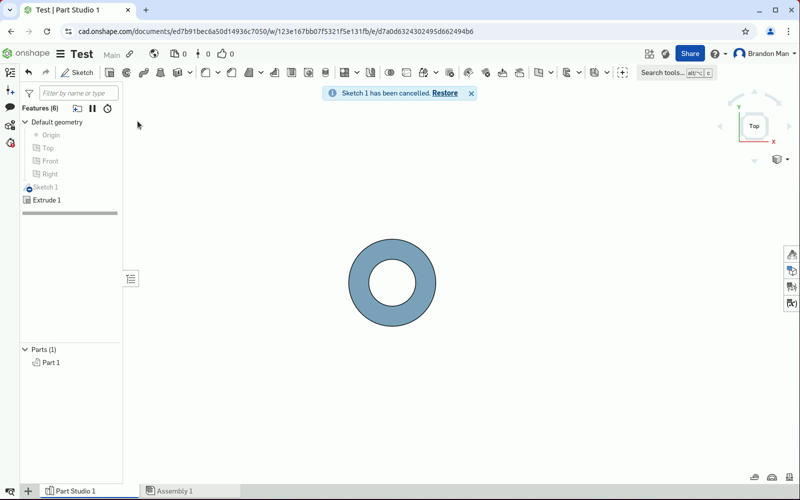
key(shift+h)
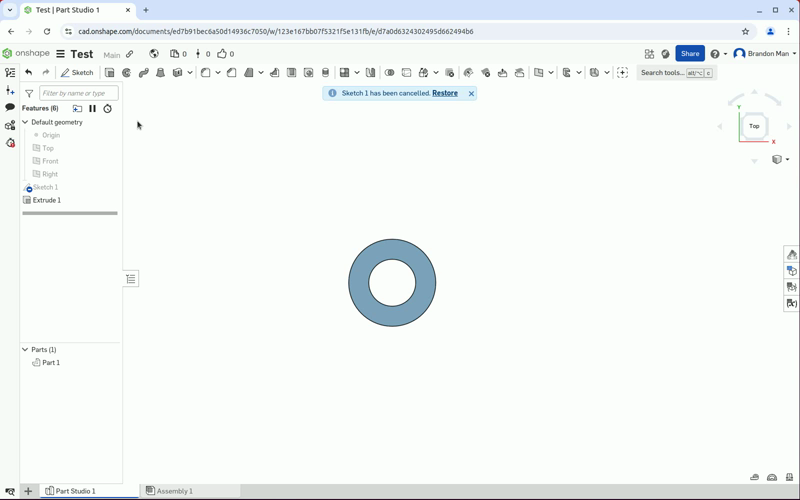
mouse_move(73, 189)
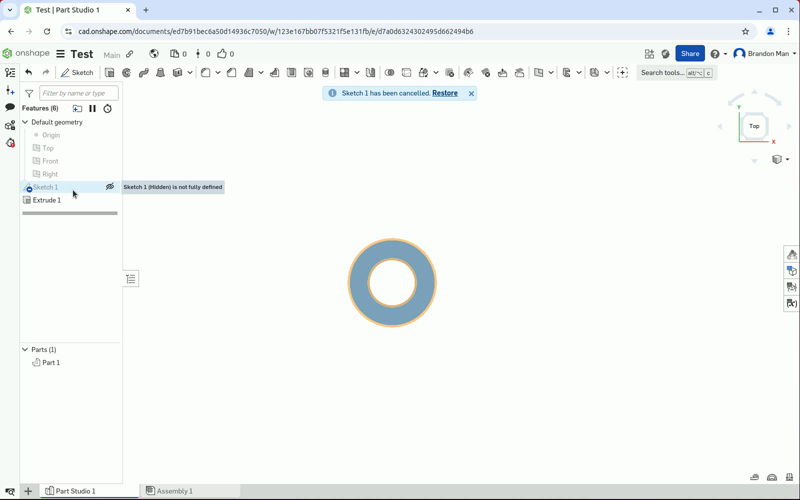
click(73, 189)
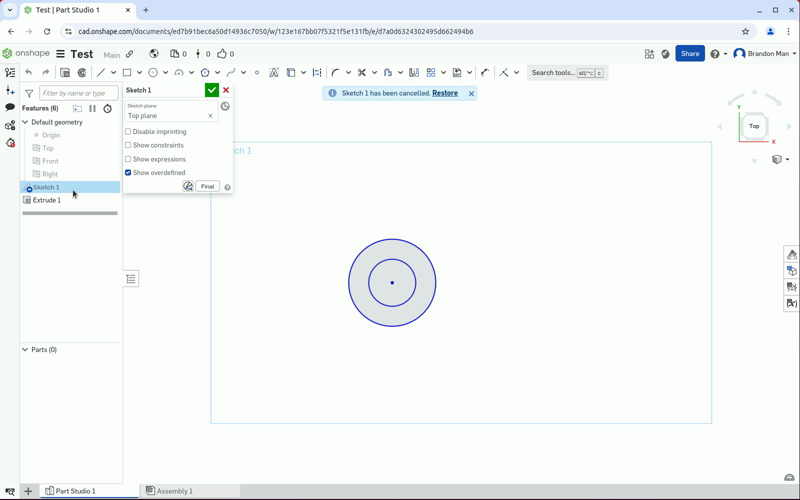
mouse_move(229, 92)
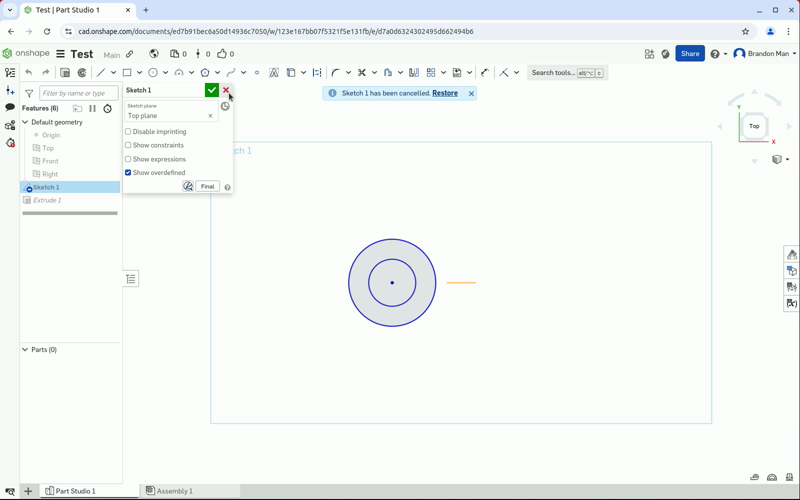
click(229, 92)
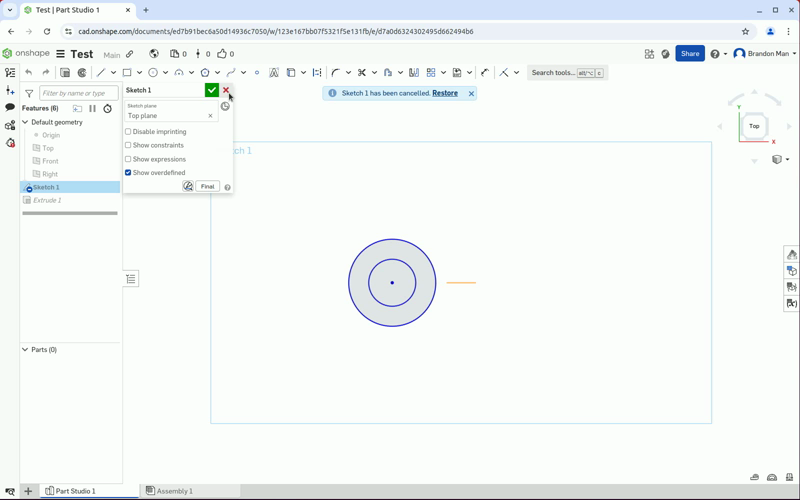
key(shift+s)
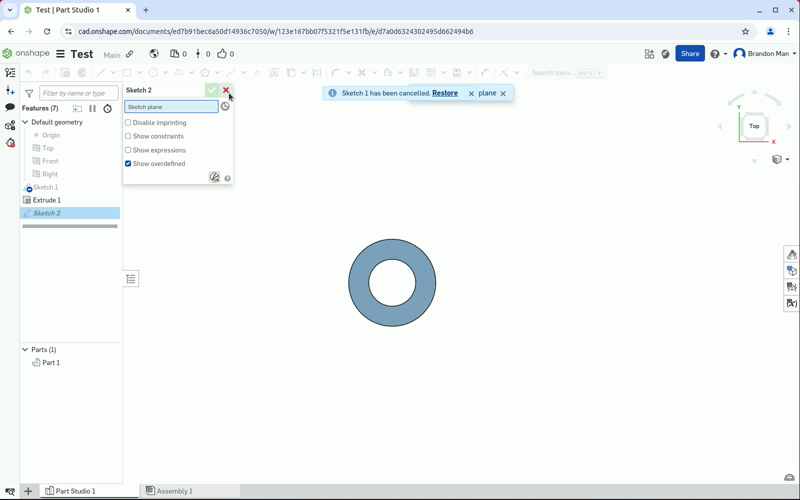
mouse_move(73, 150)
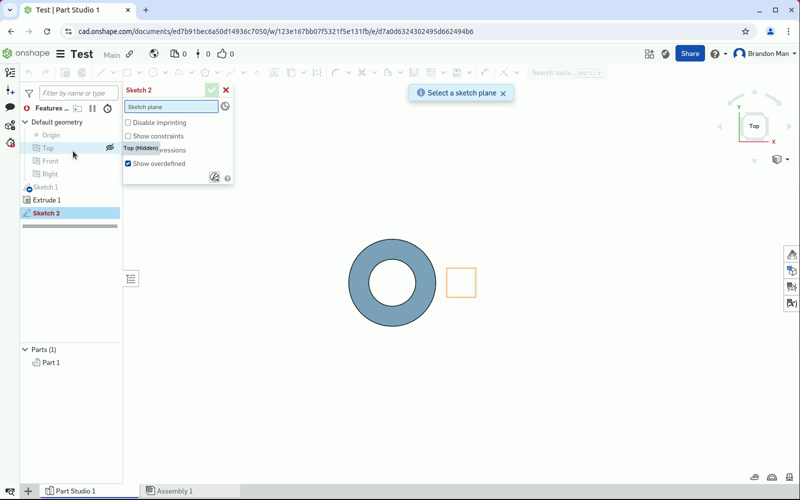
click(73, 150)
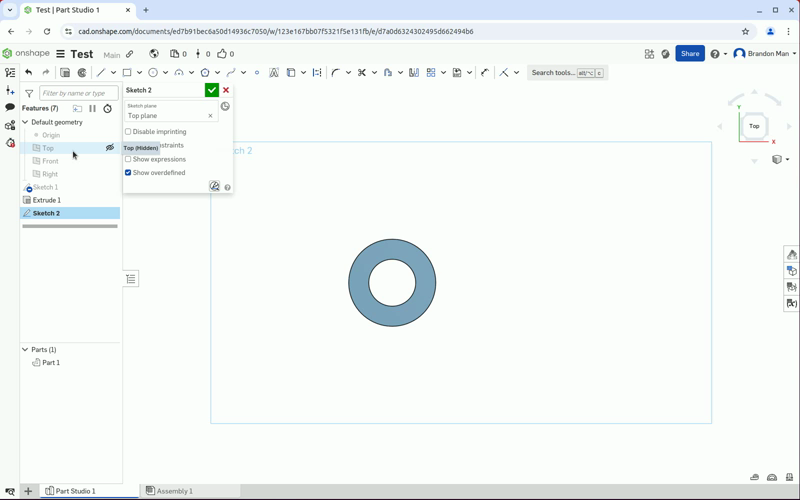
mouse_move(73, 352)
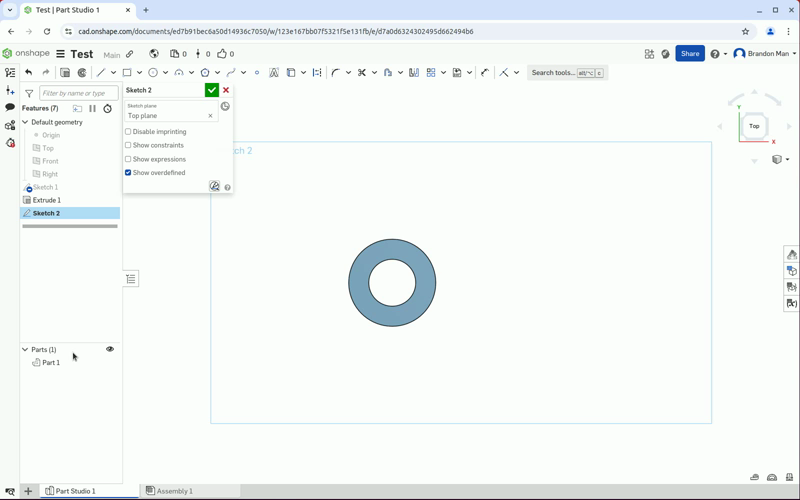
key(y)
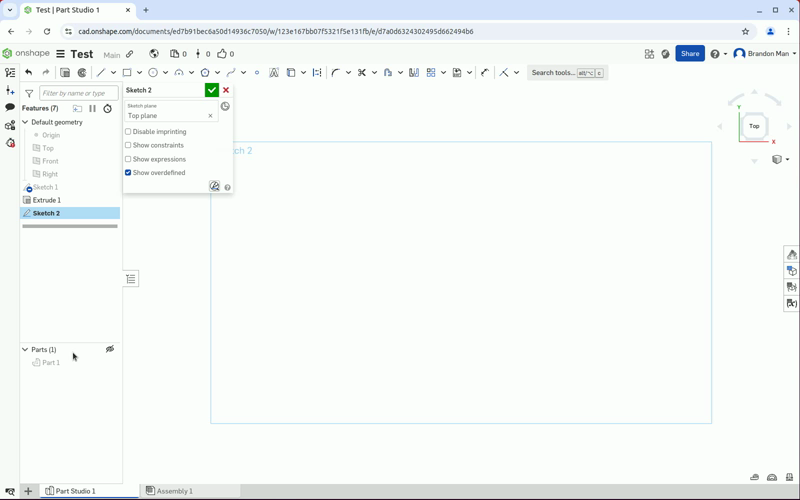
key(l)
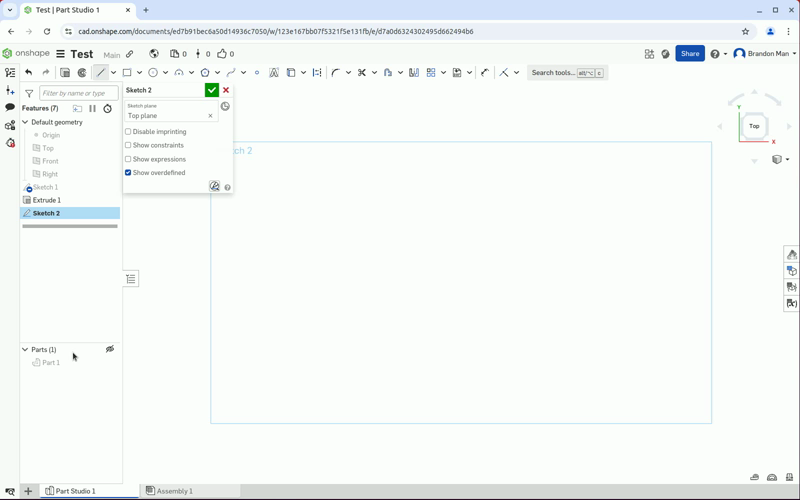
key_down(shift)
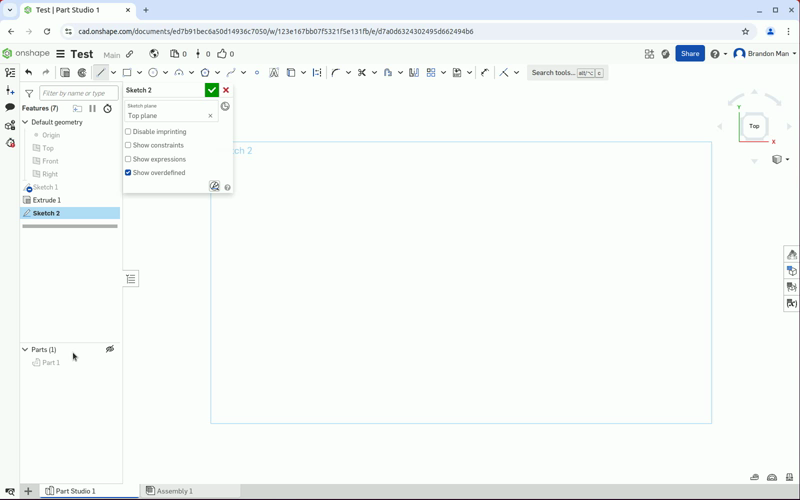
mouse_move(391, 326)
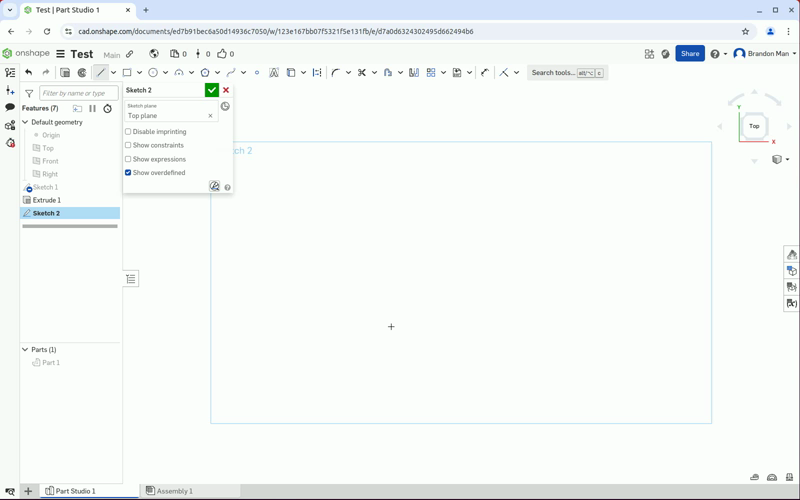
click(391, 326)
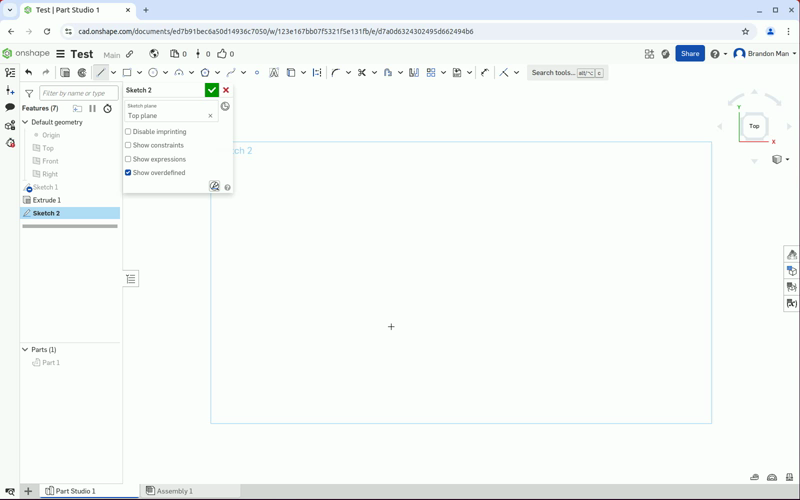
key_up(shift)
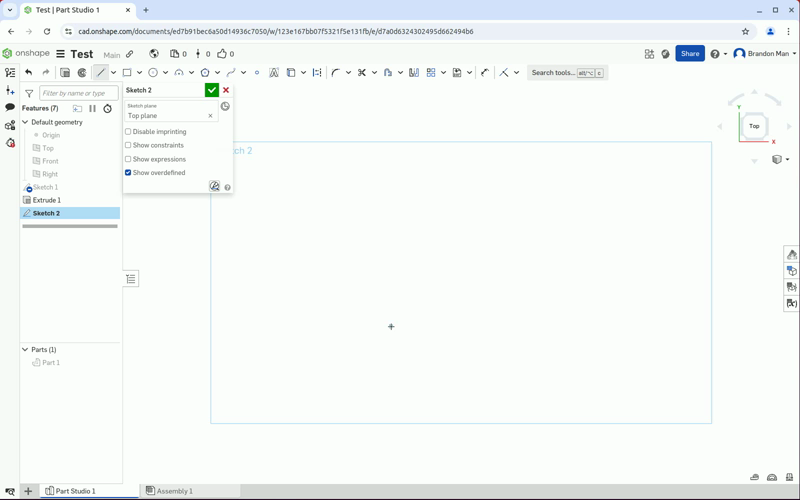
key_down(shift)
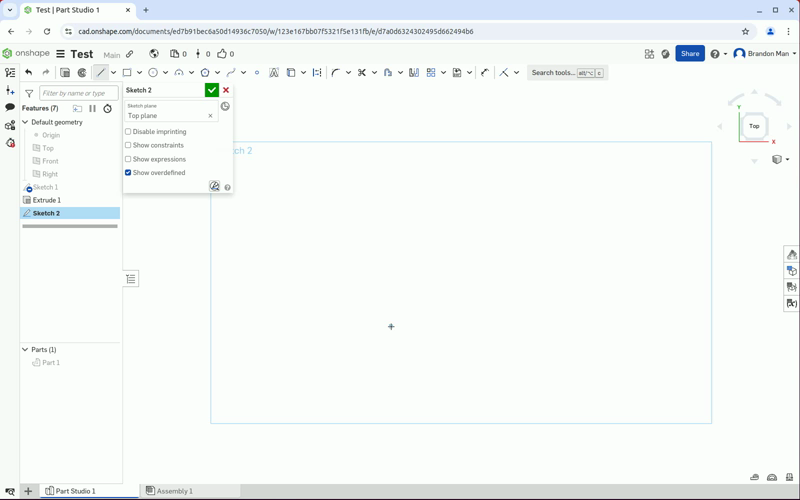
mouse_move(529, 324)
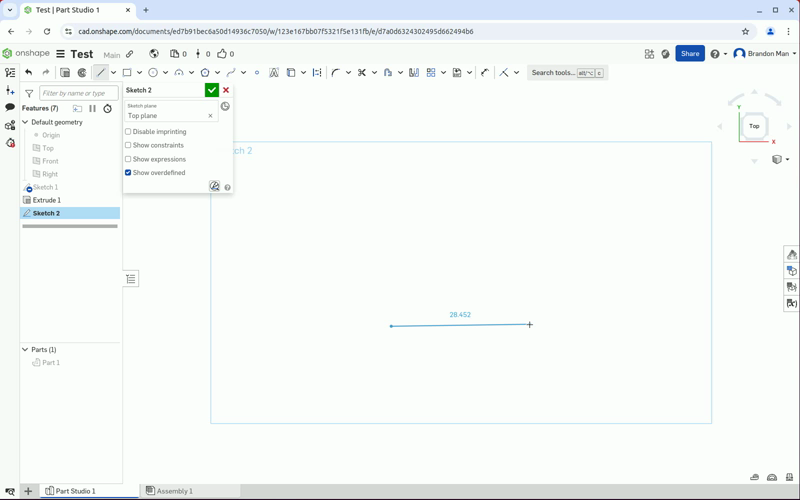
click(529, 324)
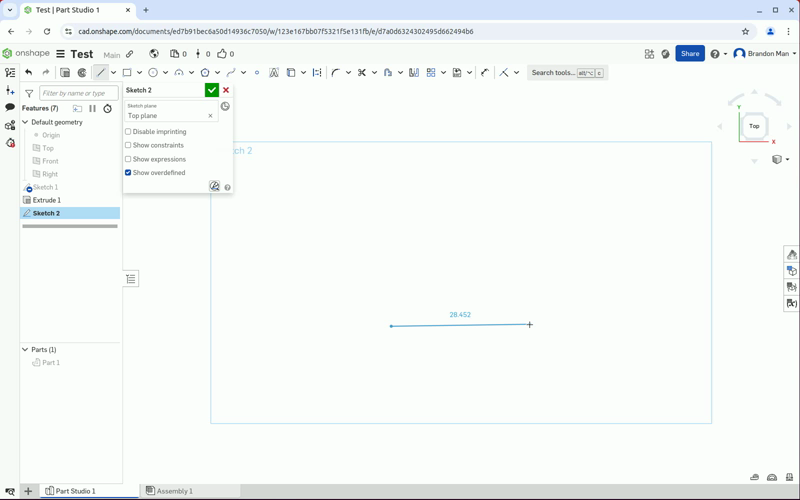
key_up(shift)
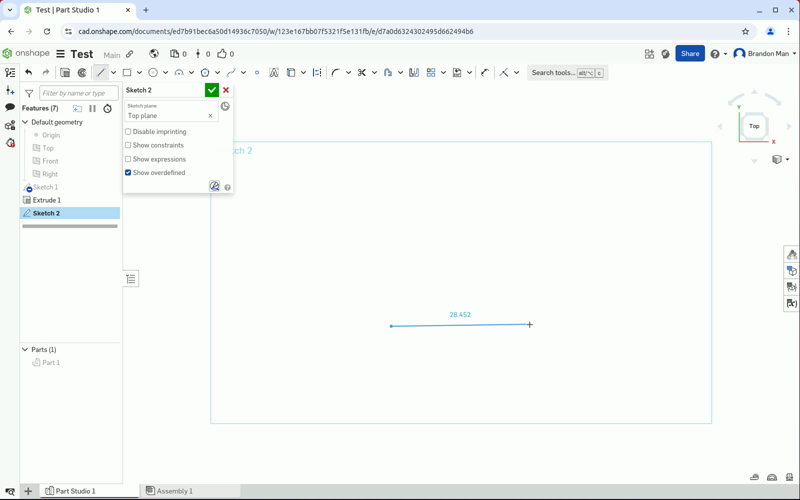
key(esc)
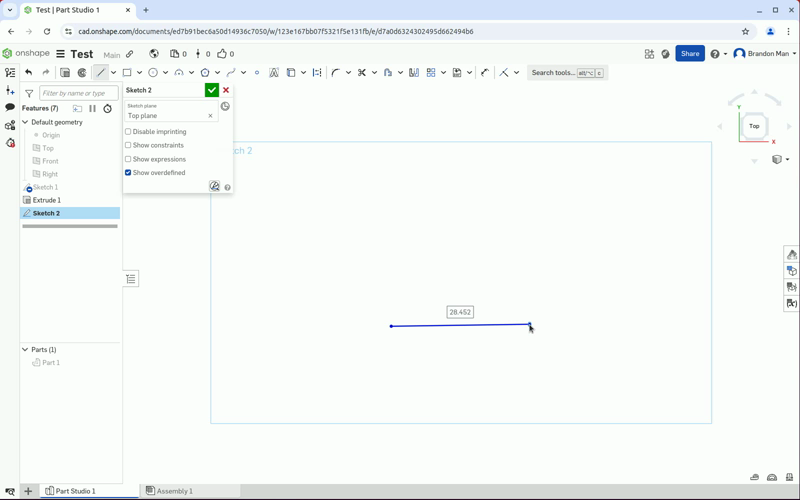
key(a)
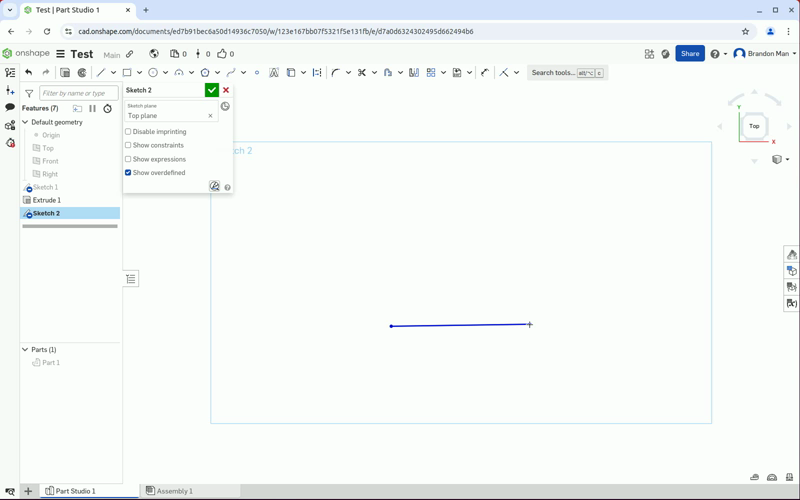
mouse_move(529, 324)
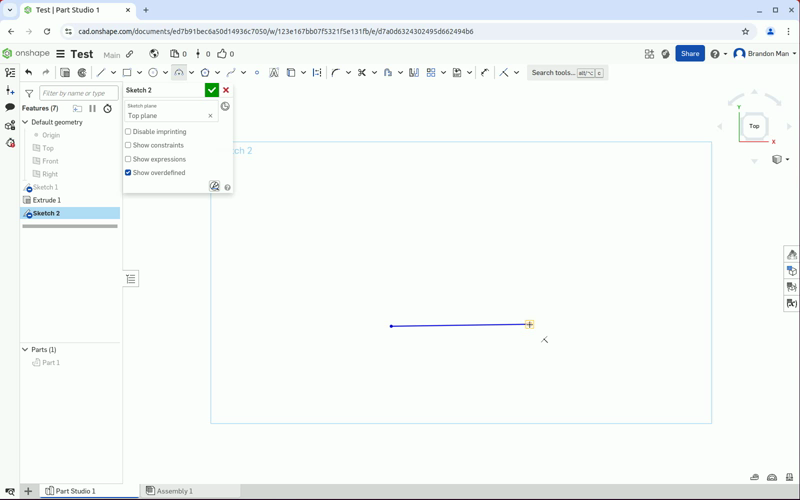
click(529, 324)
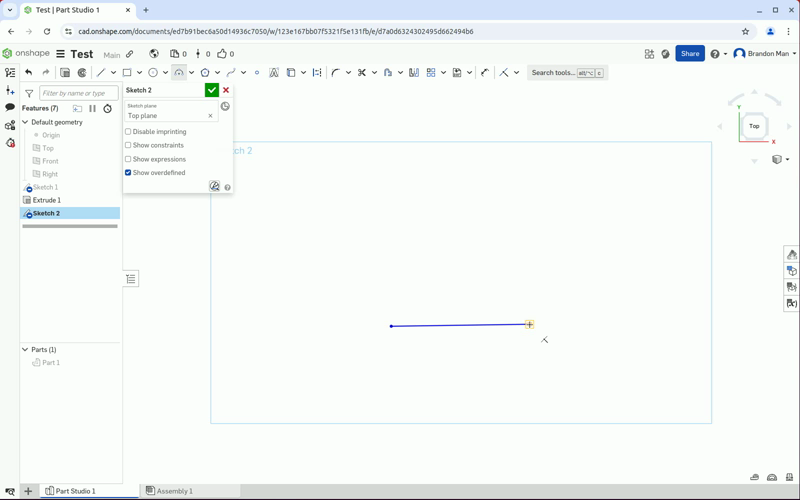
key_down(shift)
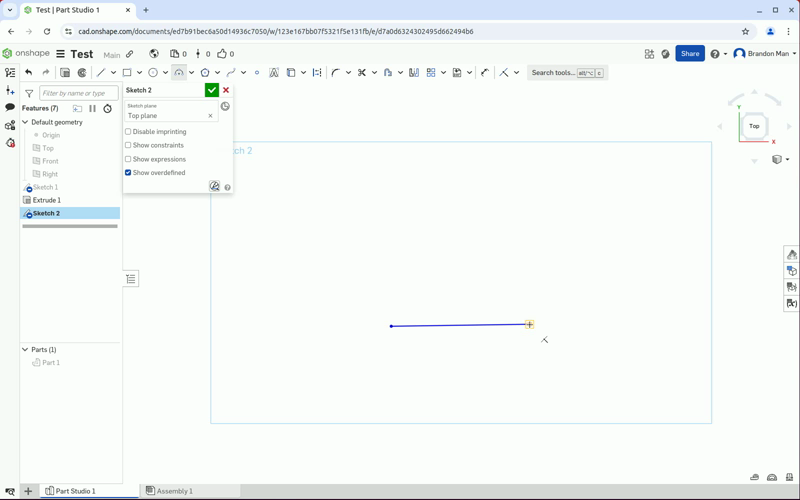
mouse_move(529, 241)
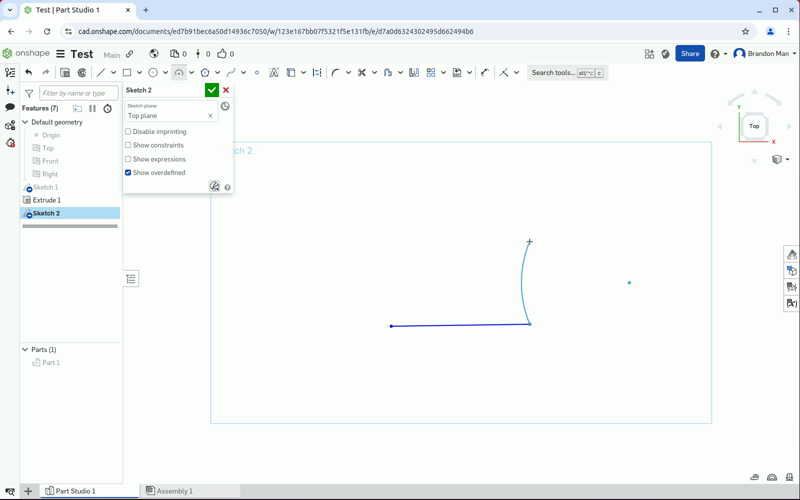
click(529, 241)
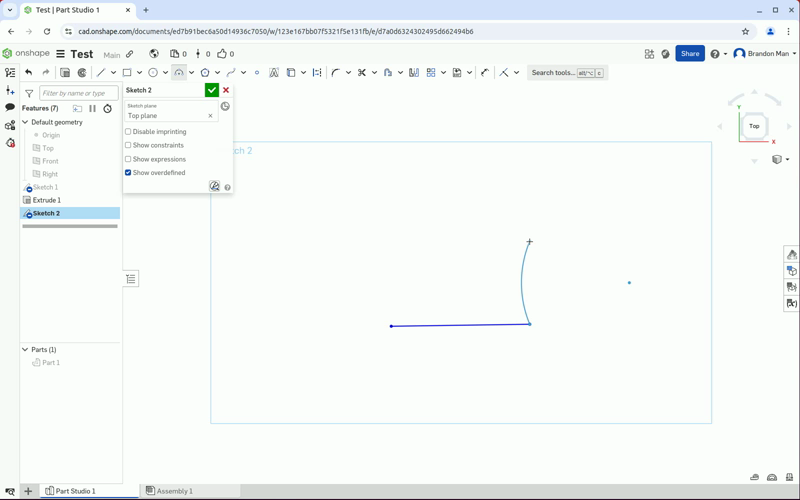
mouse_move(570, 282)
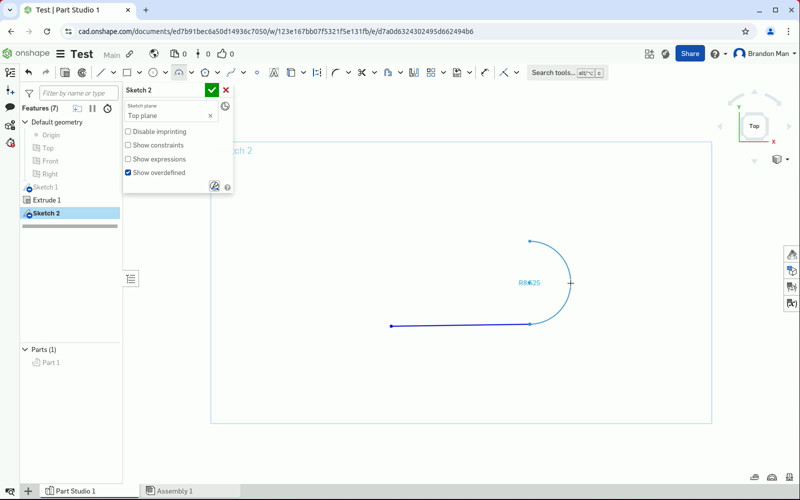
click(570, 282)
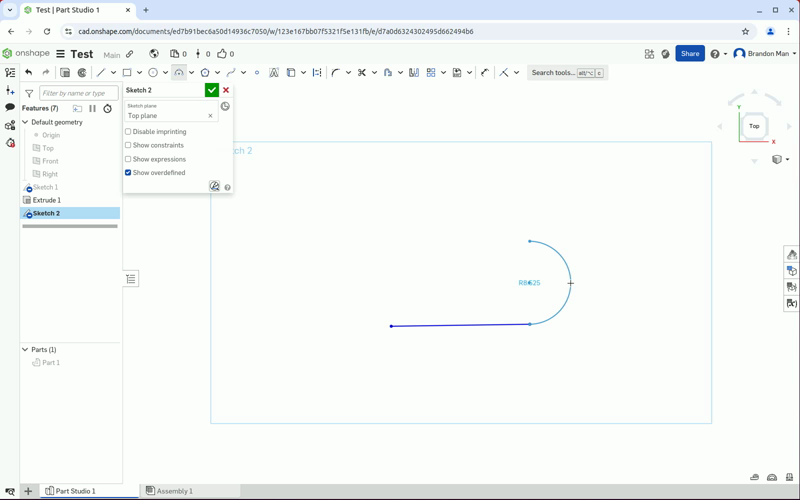
key_up(shift)
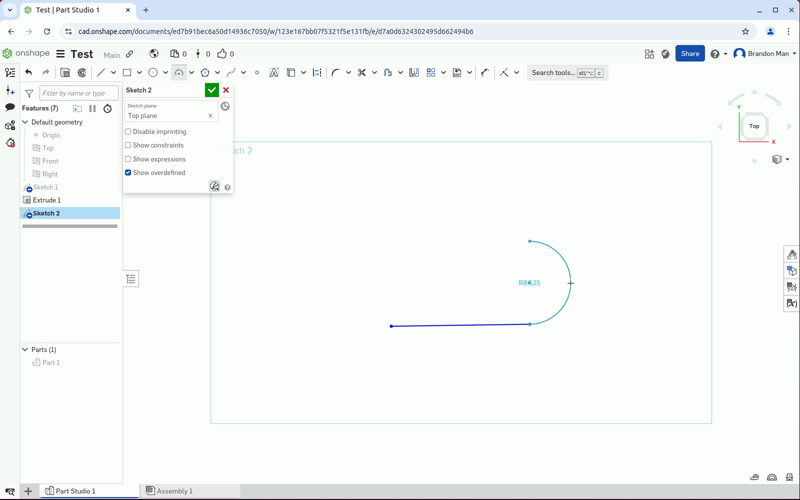
key(esc)
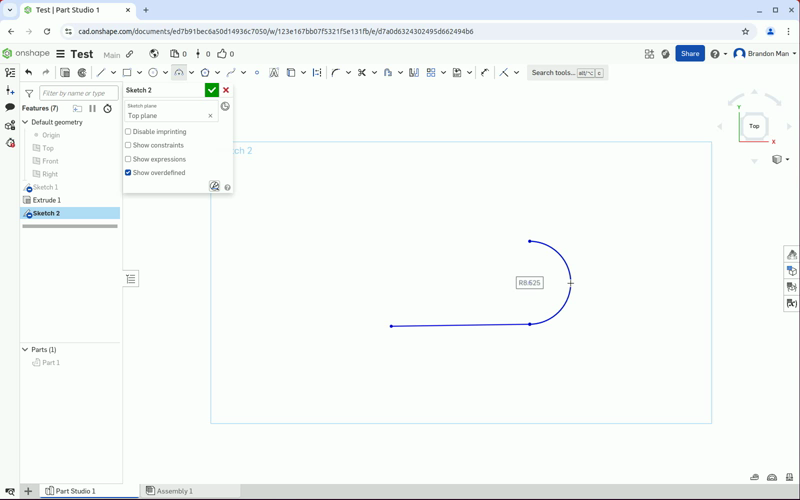
key(l)
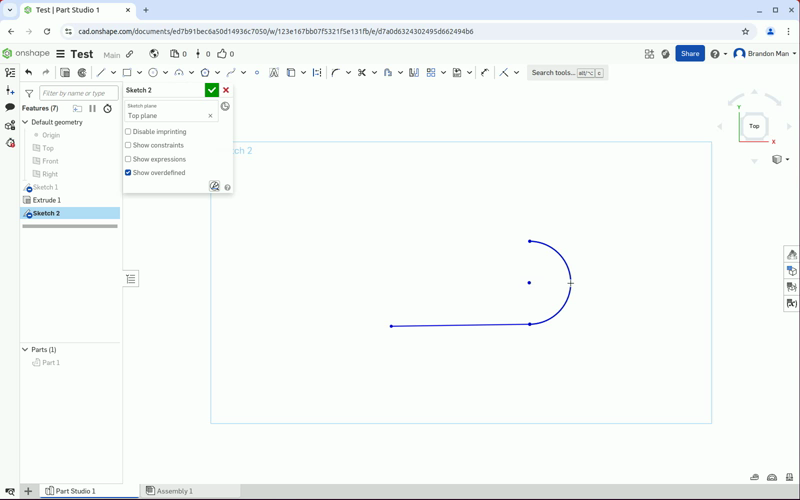
mouse_move(529, 241)
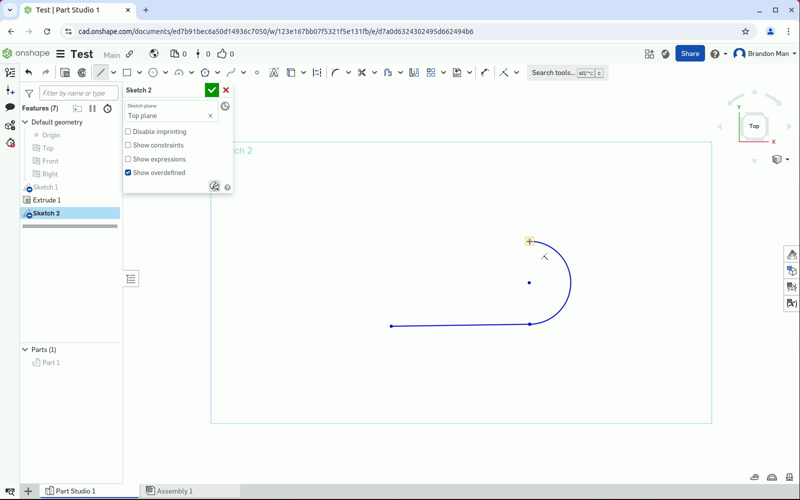
click(529, 241)
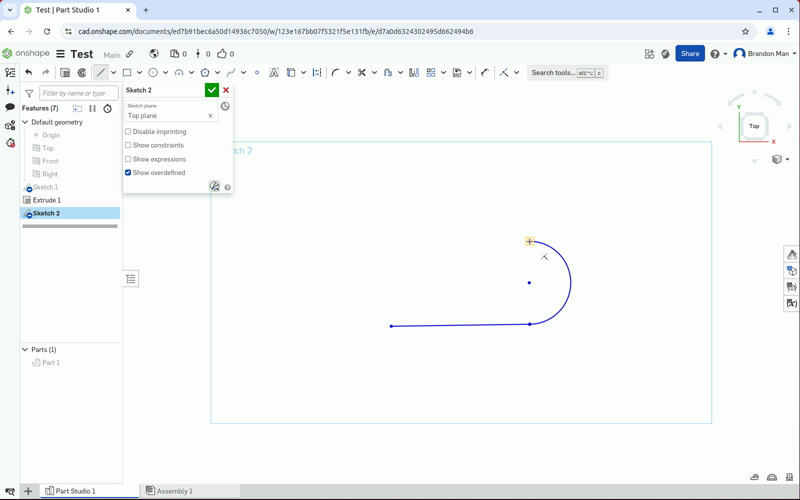
key_down(shift)
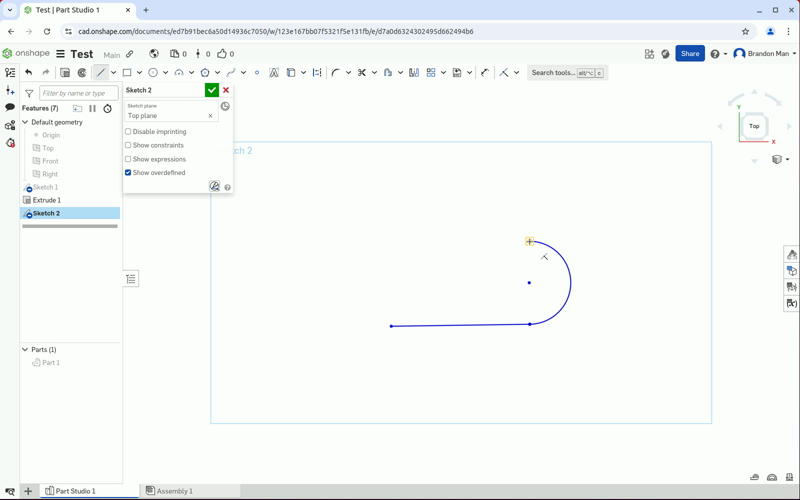
mouse_move(391, 241)
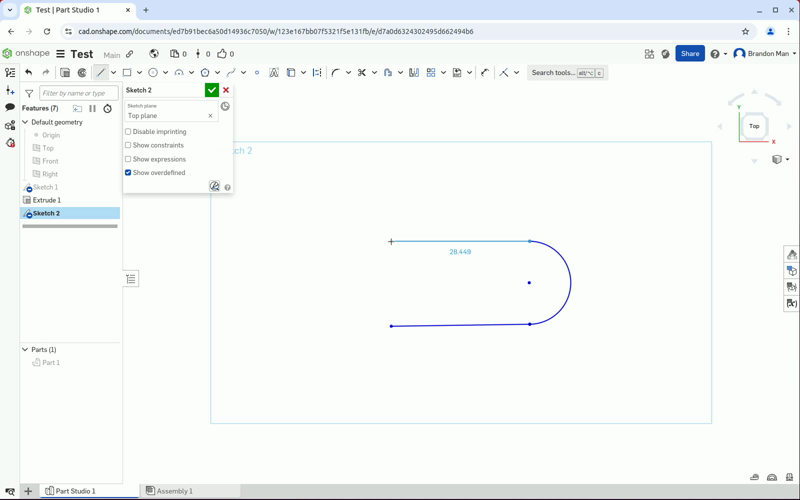
click(391, 241)
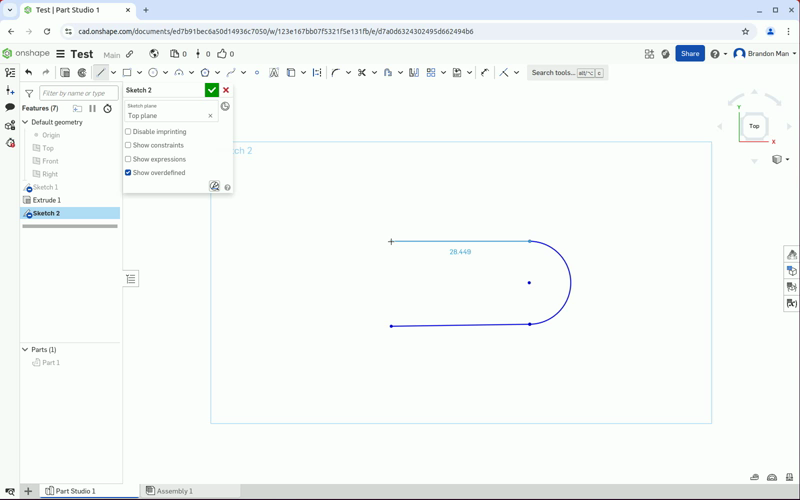
key_up(shift)
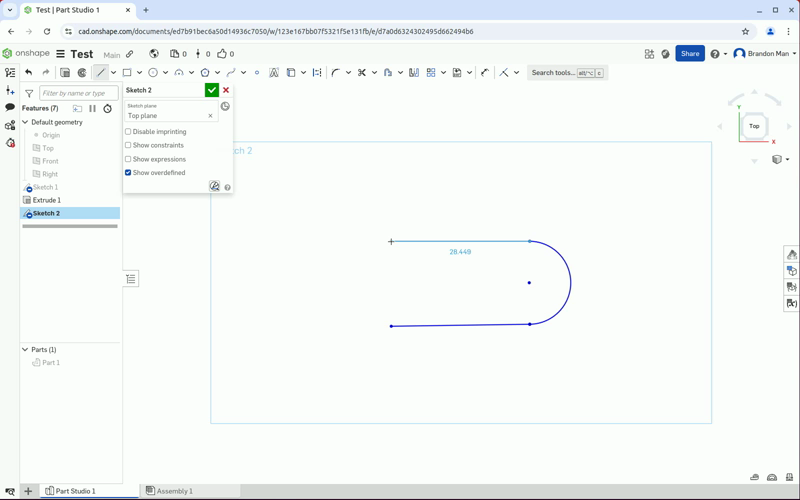
key(esc)
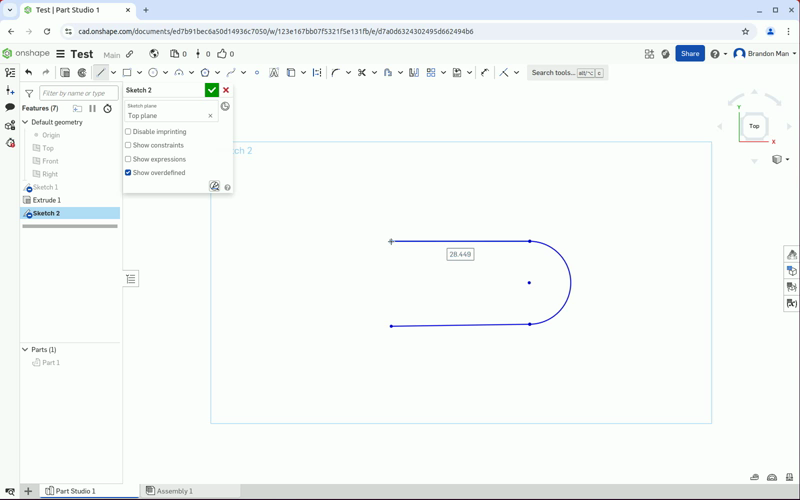
key(a)
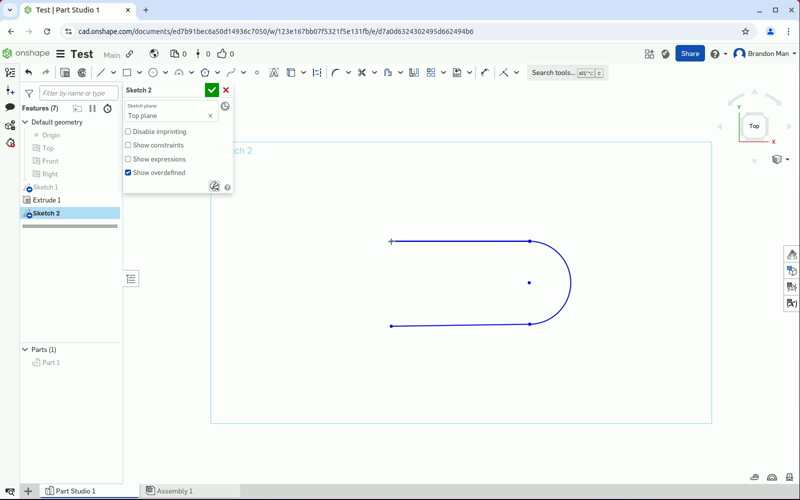
mouse_move(391, 241)
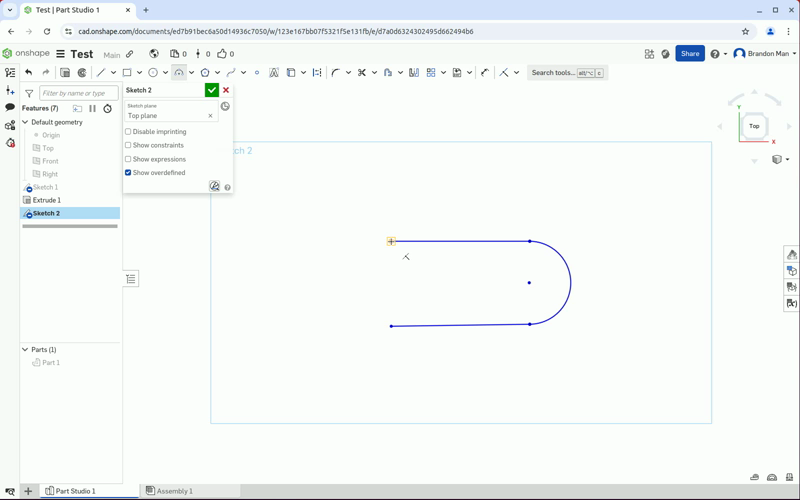
click(391, 241)
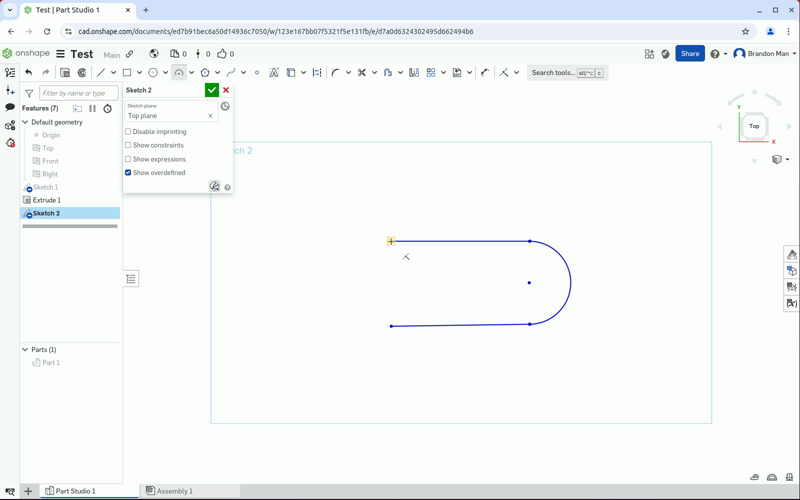
mouse_move(391, 326)
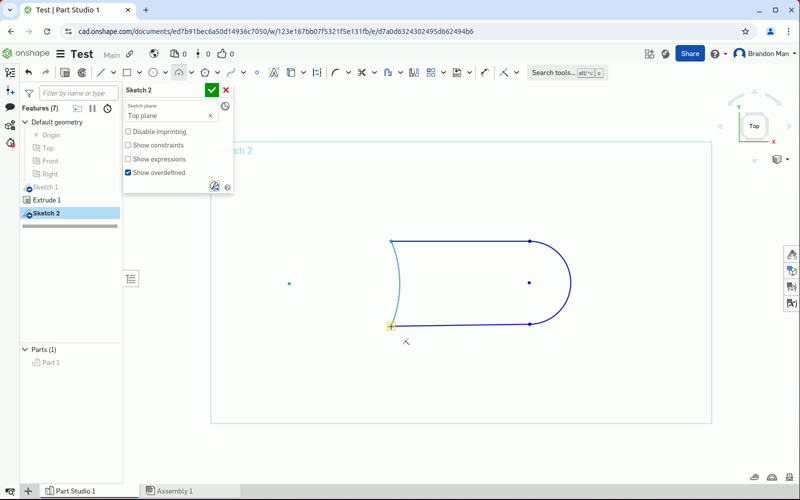
click(391, 326)
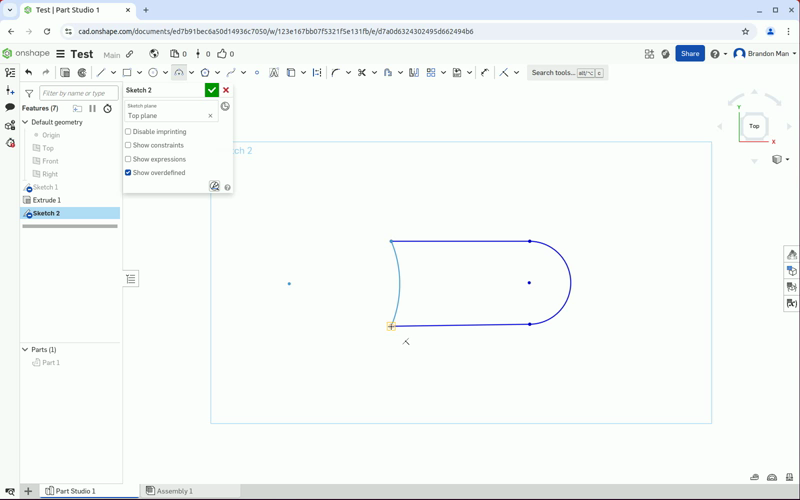
key_down(shift)
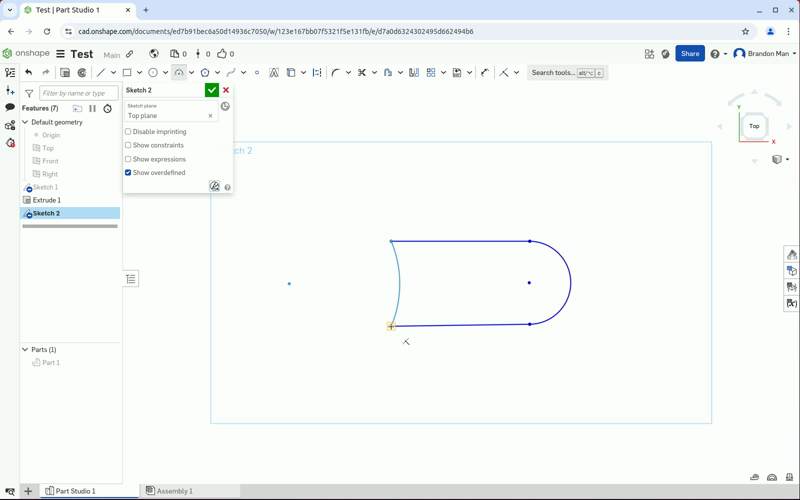
mouse_move(433, 283)
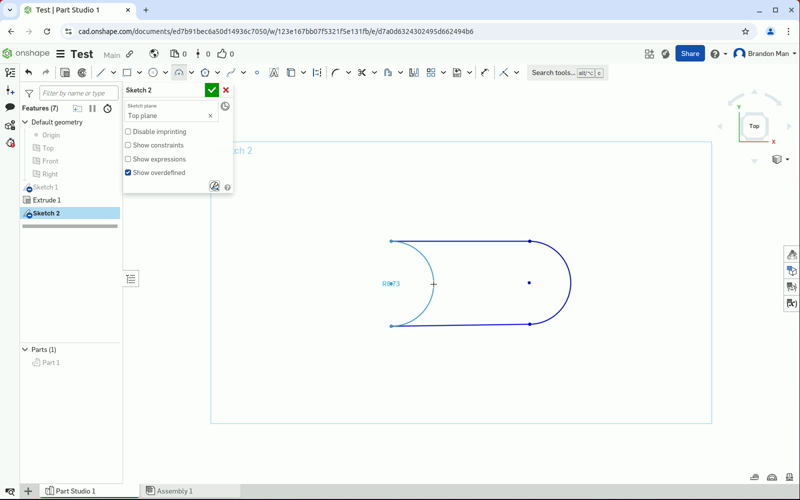
click(433, 283)
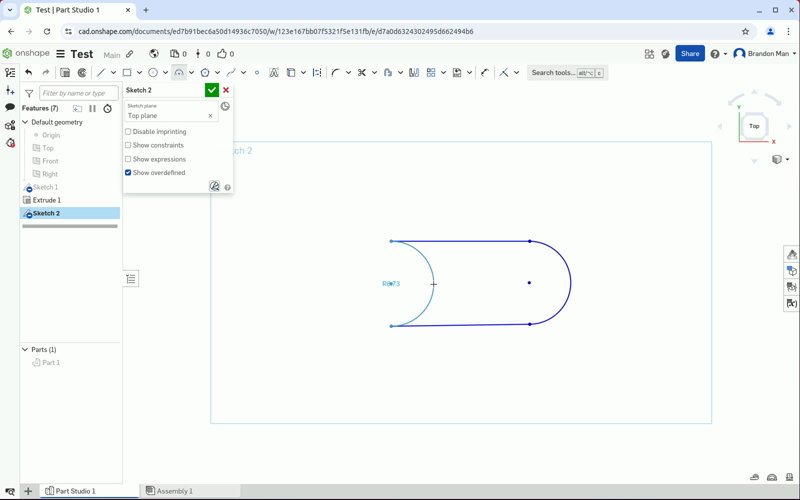
key_up(shift)
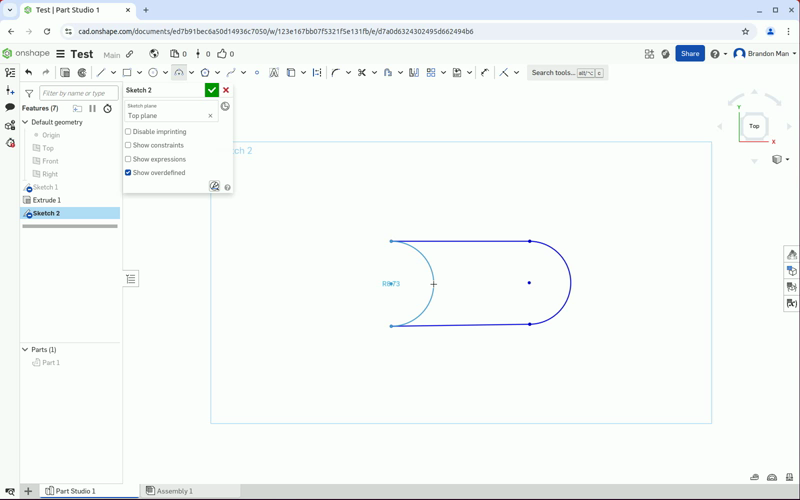
key(esc)
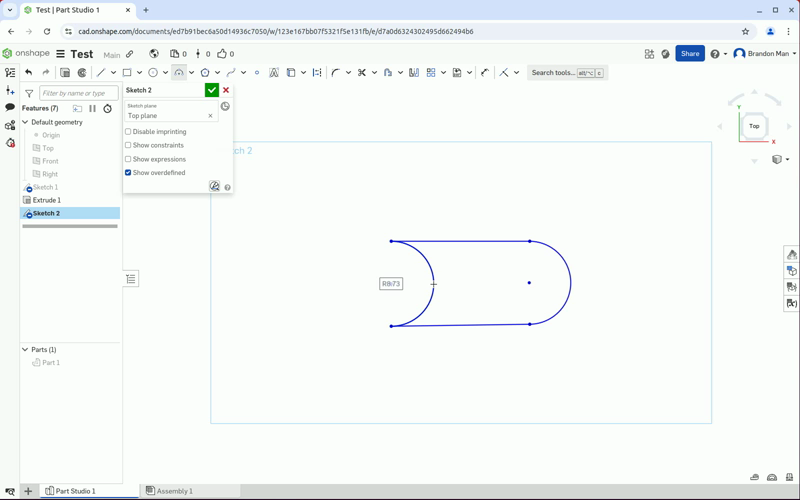
key(c)
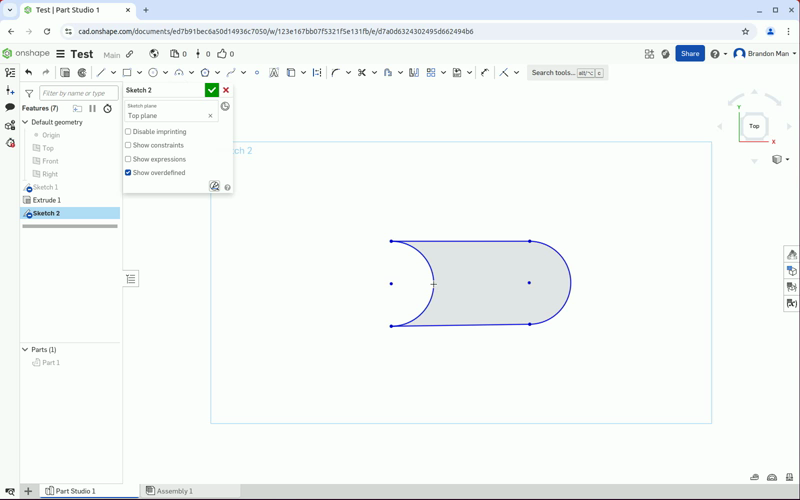
key_down(shift)
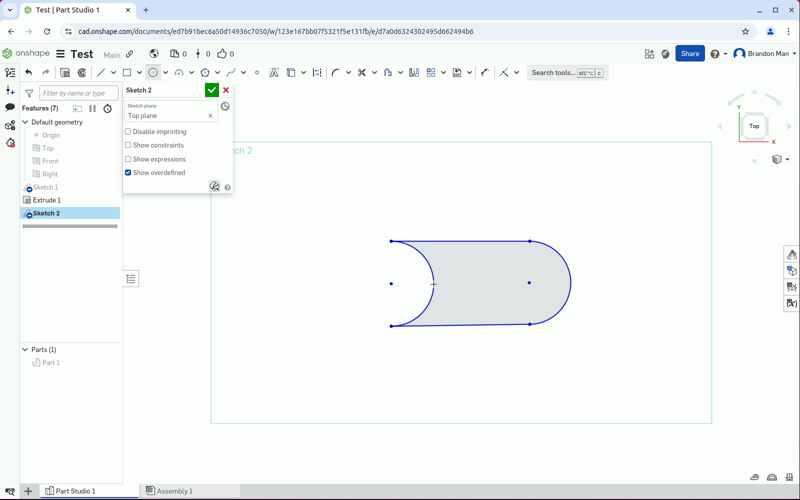
mouse_move(529, 282)
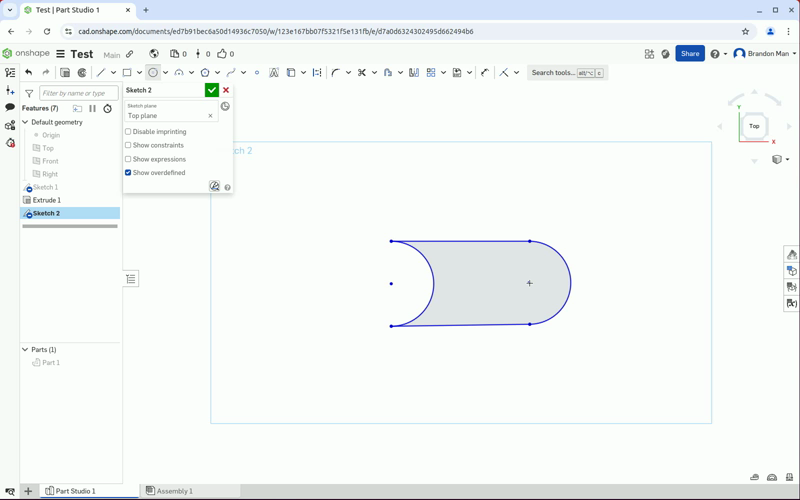
scroll(6)
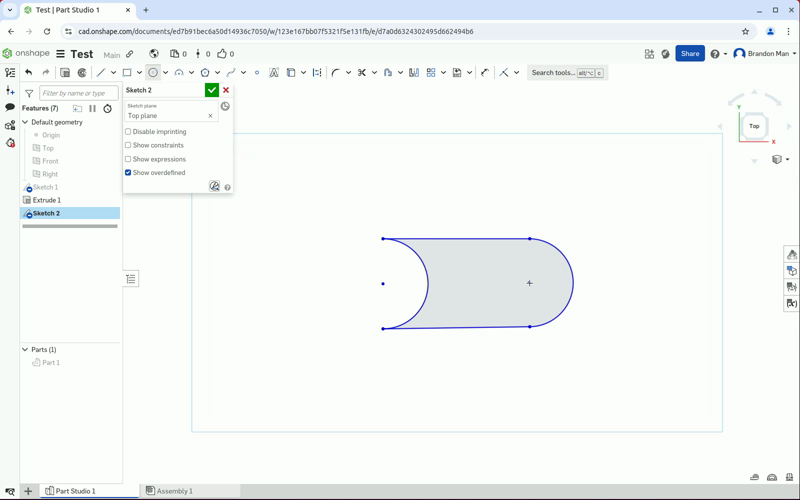
scroll(6)
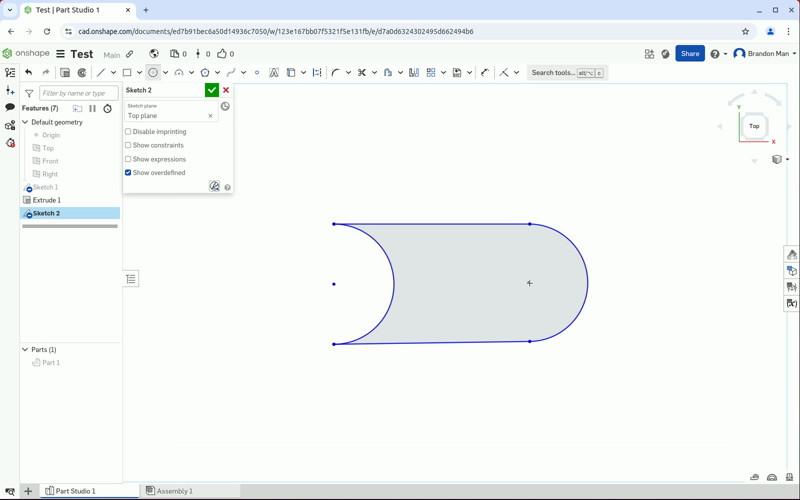
scroll(6)
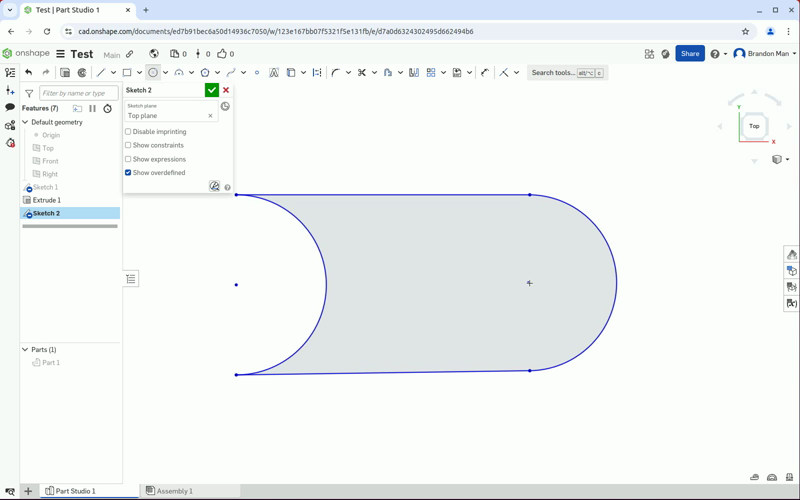
scroll(6)
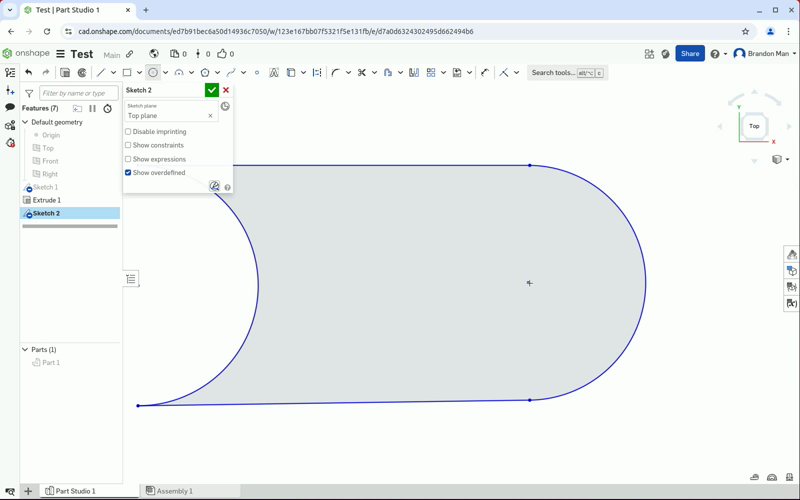
scroll(6)
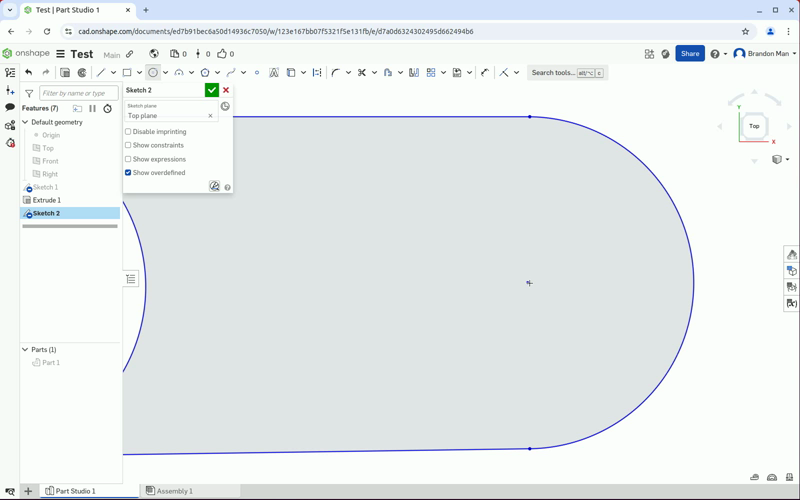
scroll(6)
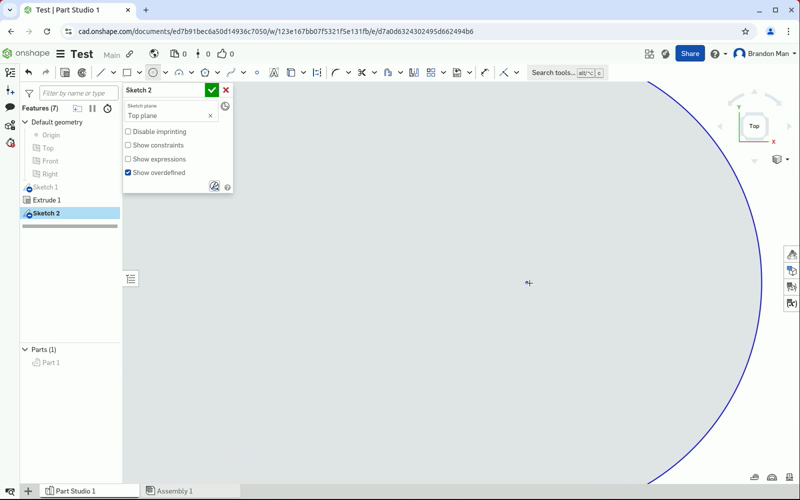
scroll(6)
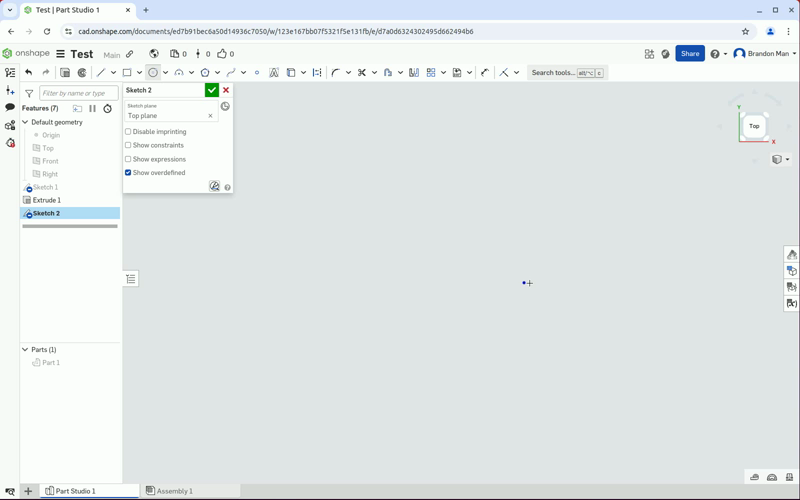
click(529, 282)
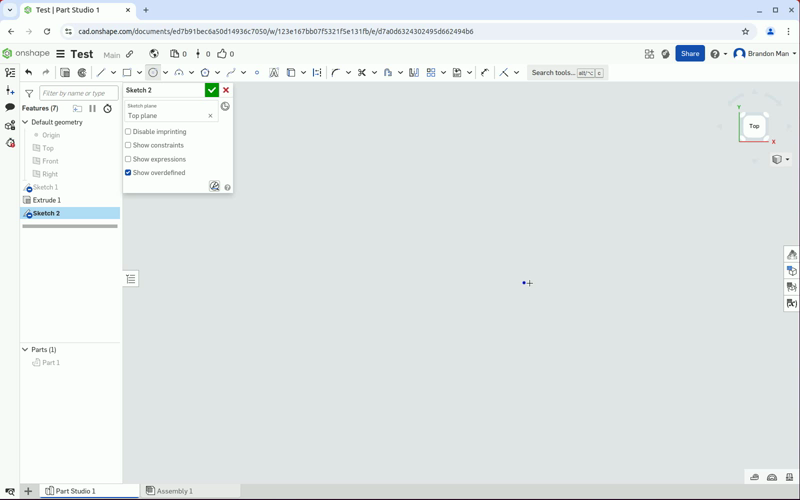
scroll(-6)
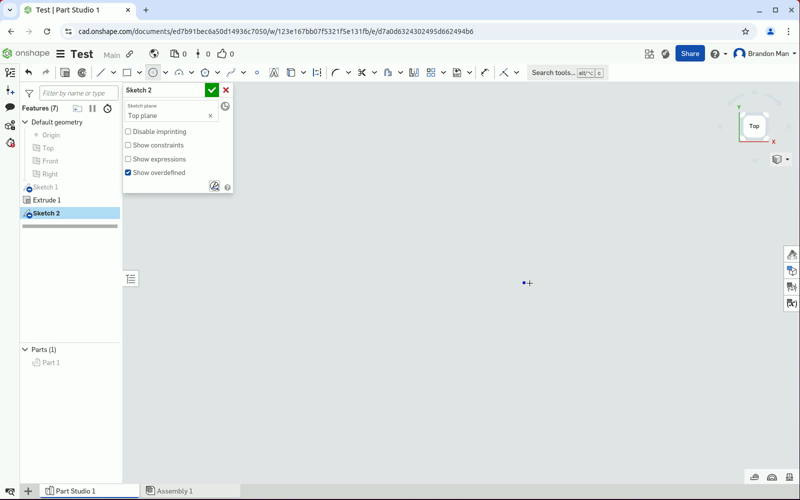
scroll(-6)
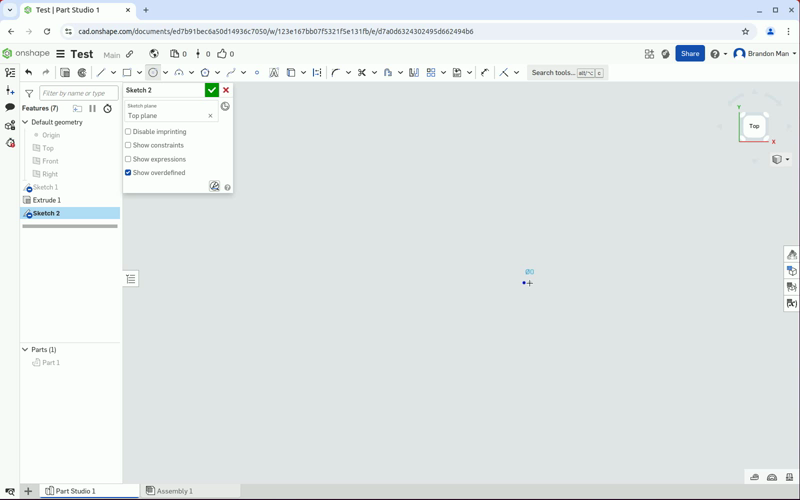
scroll(-6)
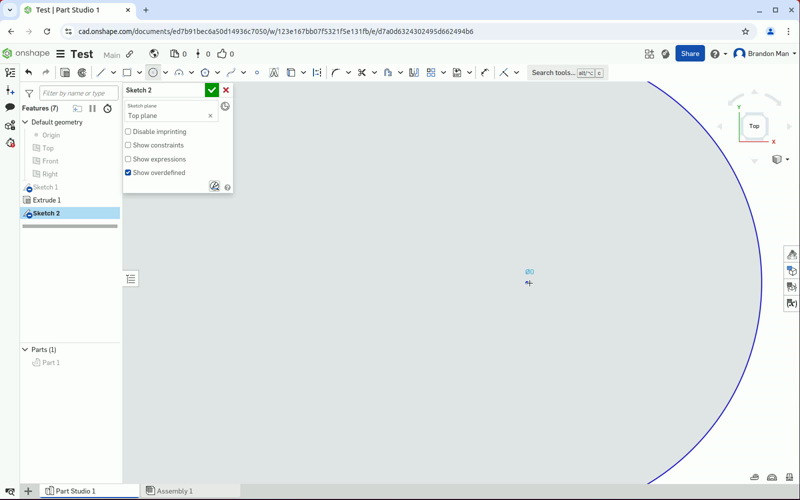
scroll(-6)
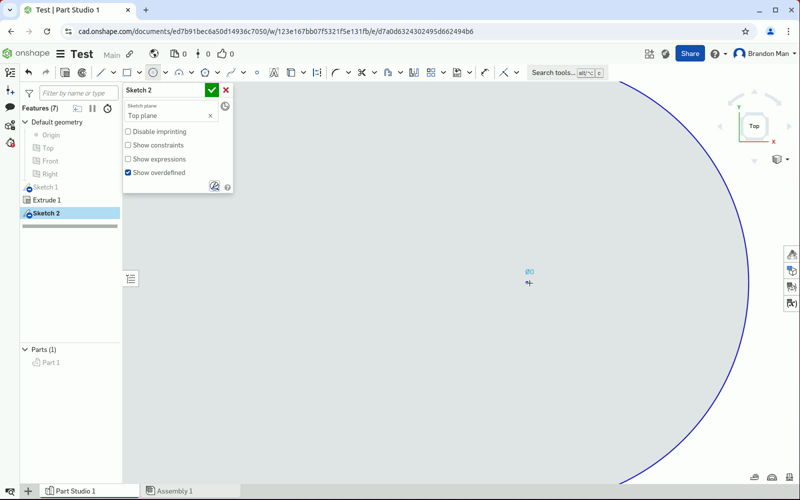
scroll(-6)
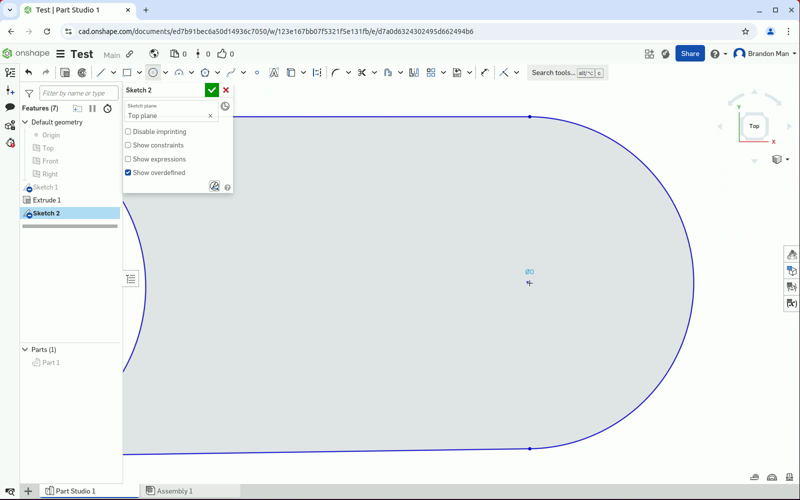
scroll(-6)
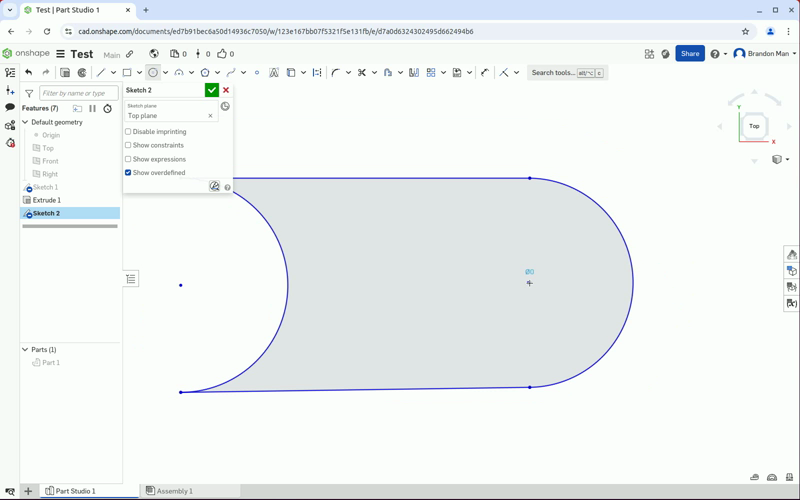
scroll(-6)
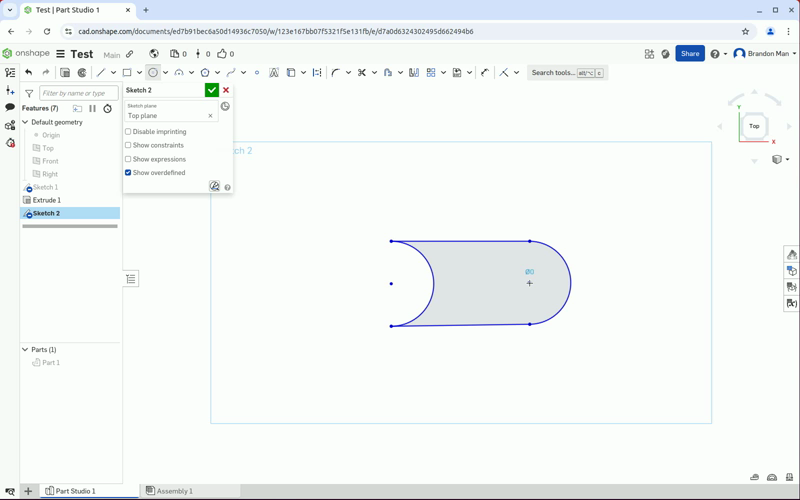
key_up(shift)
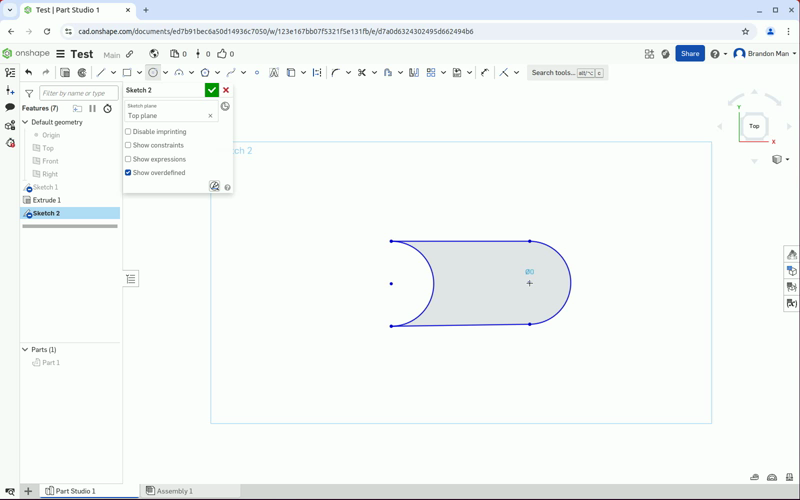
mouse_move(554, 282)
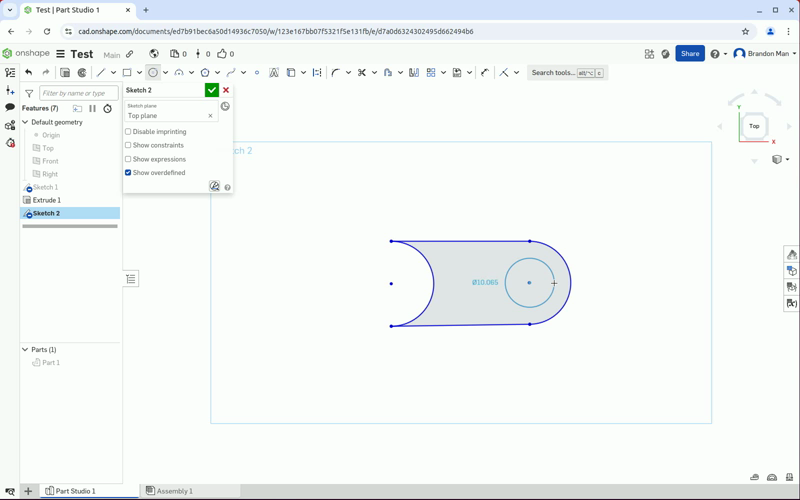
click(554, 282)
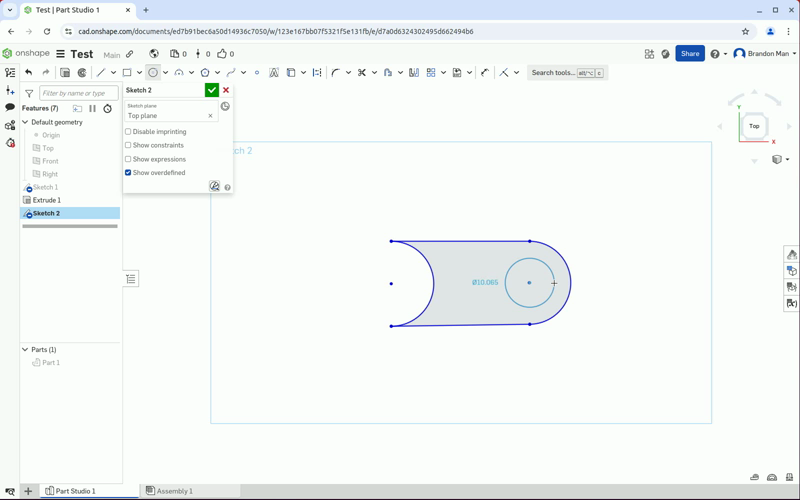
key(esc)
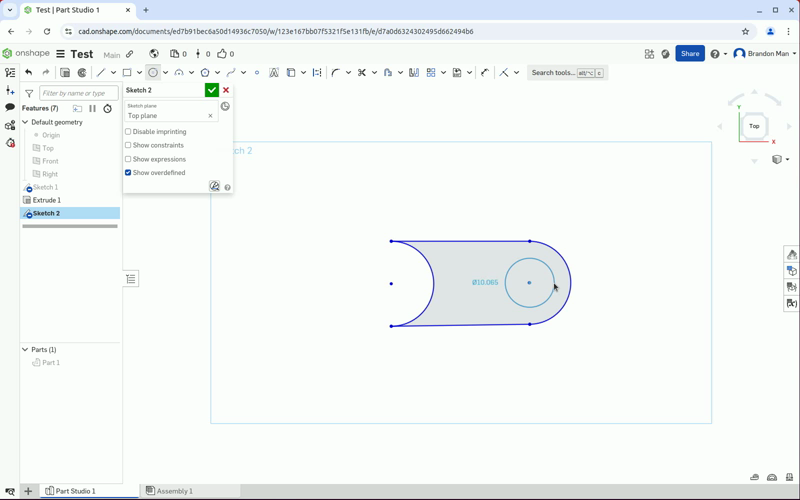
mouse_move(459, 296)
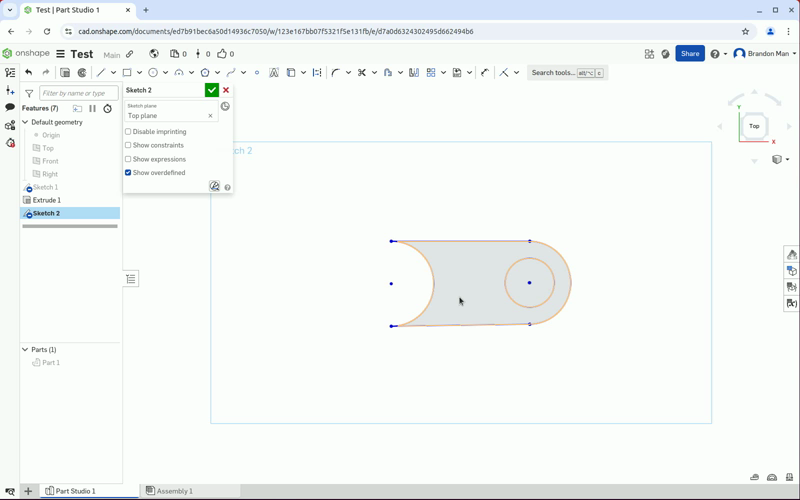
click(459, 296)
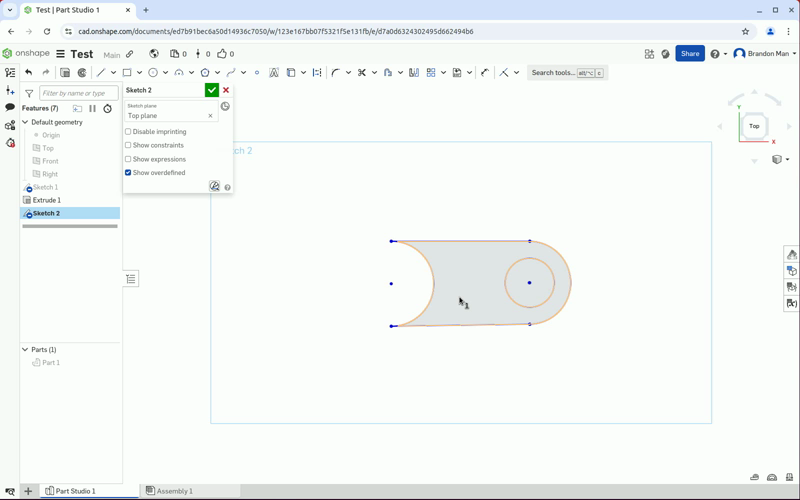
mouse_move(73, 352)
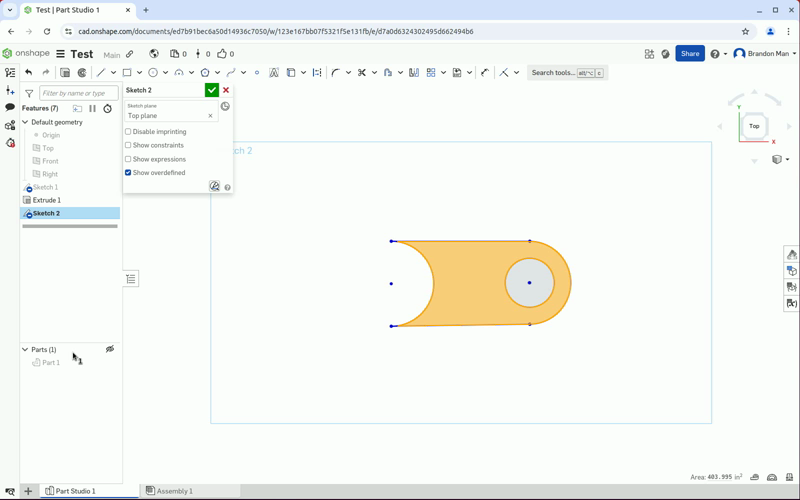
key(shift+y)
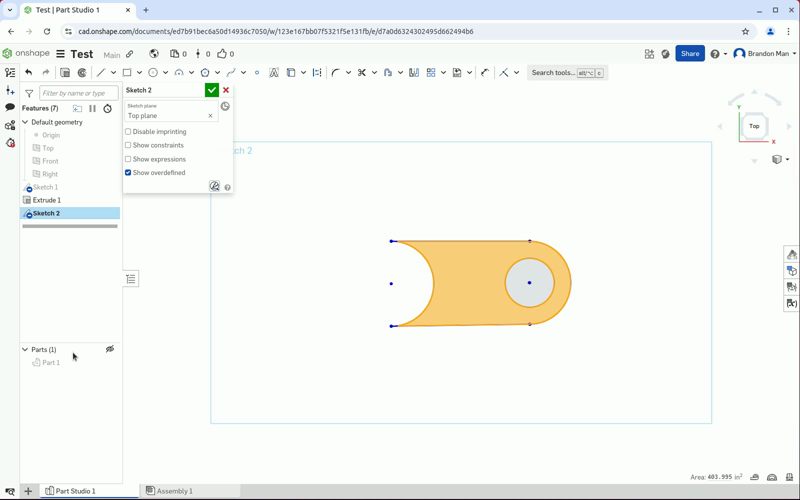
key(shift+e)
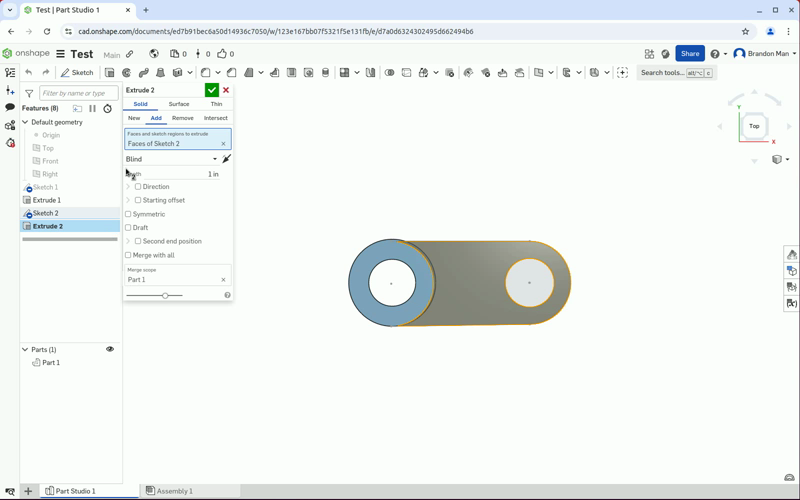
mouse_move(143, 106)
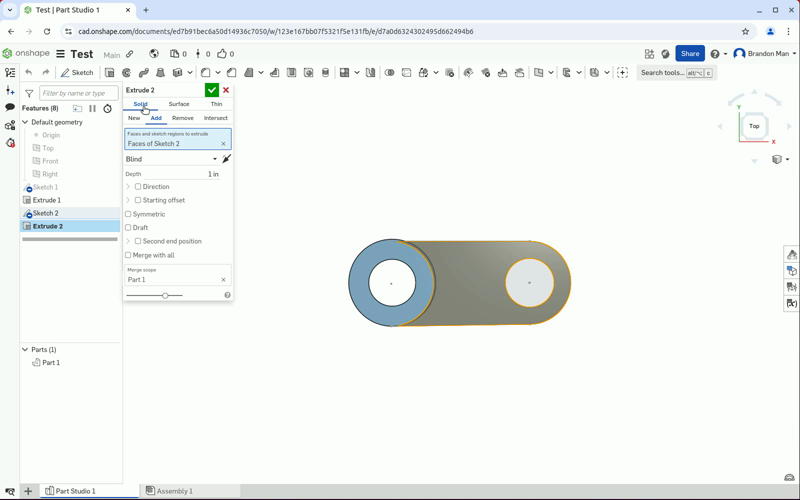
click(143, 106)
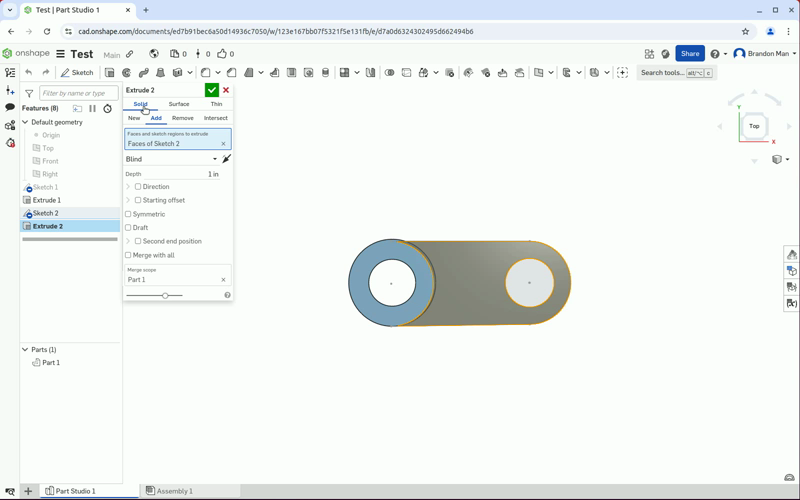
mouse_move(137, 120)
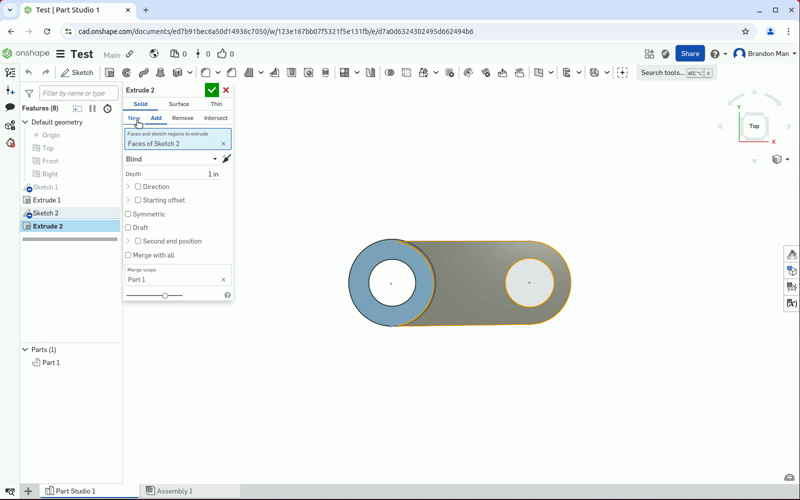
click(137, 120)
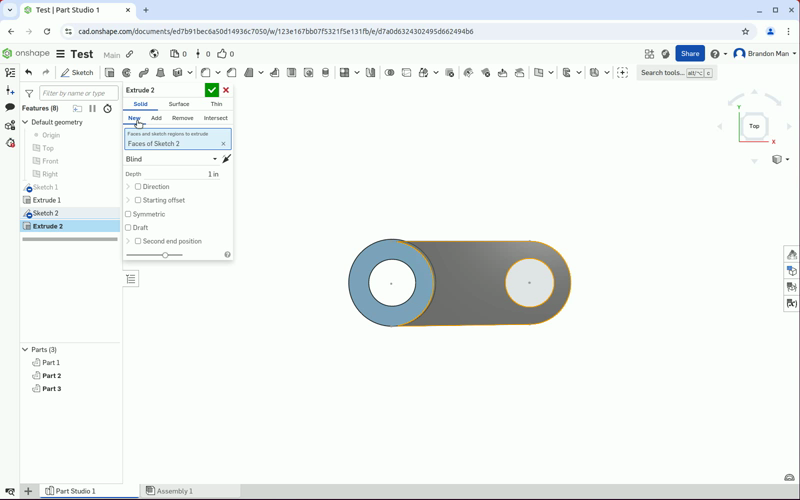
key(tab, 4)
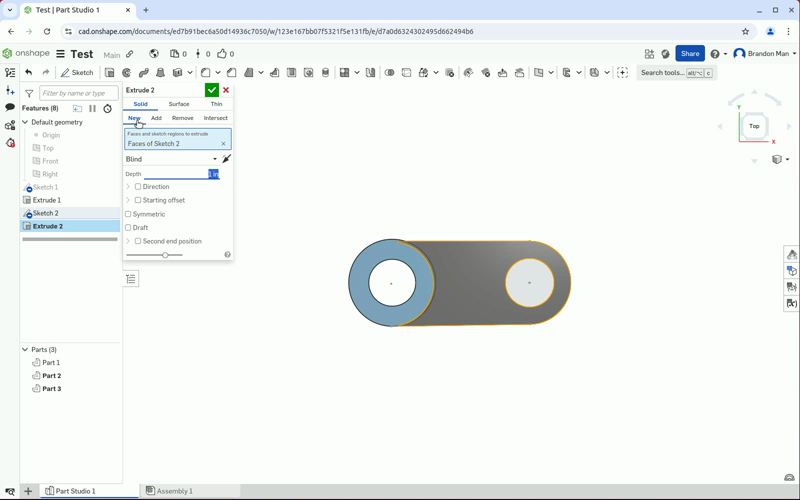
text(7.703)
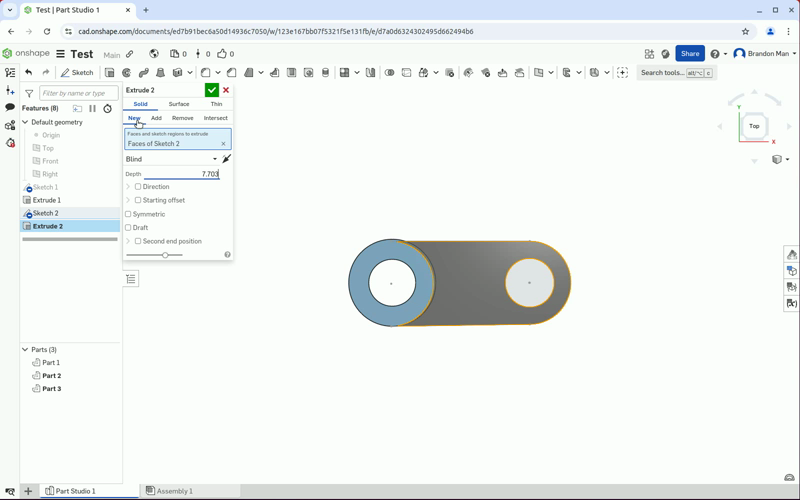
key(enter)
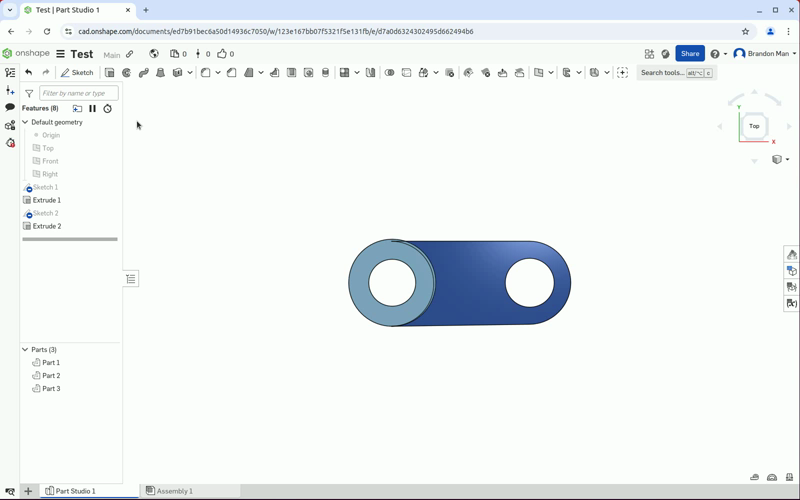
key(shift+h)
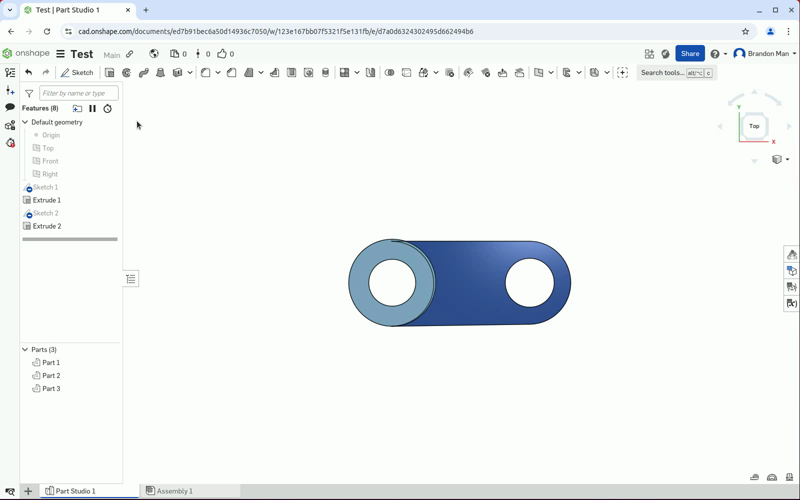
key(shift+h)
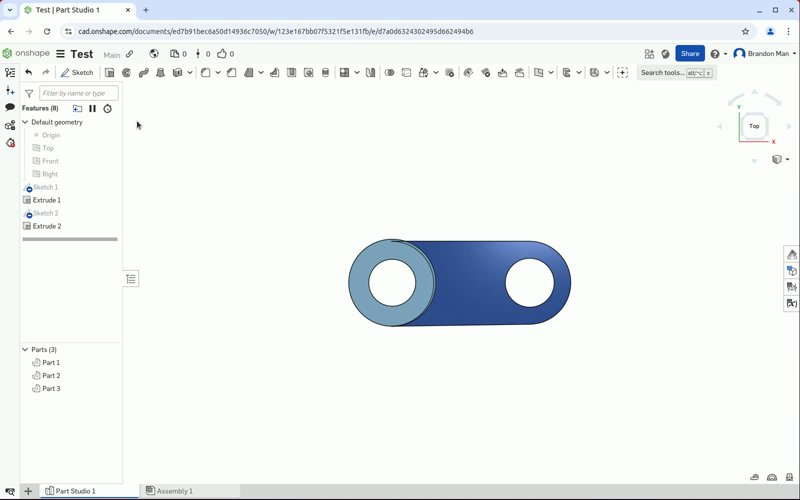
mouse_move(73, 189)
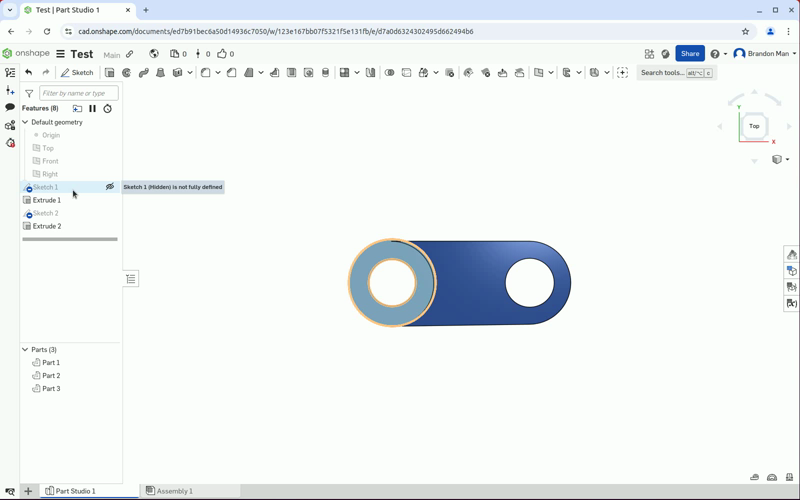
click(73, 189)
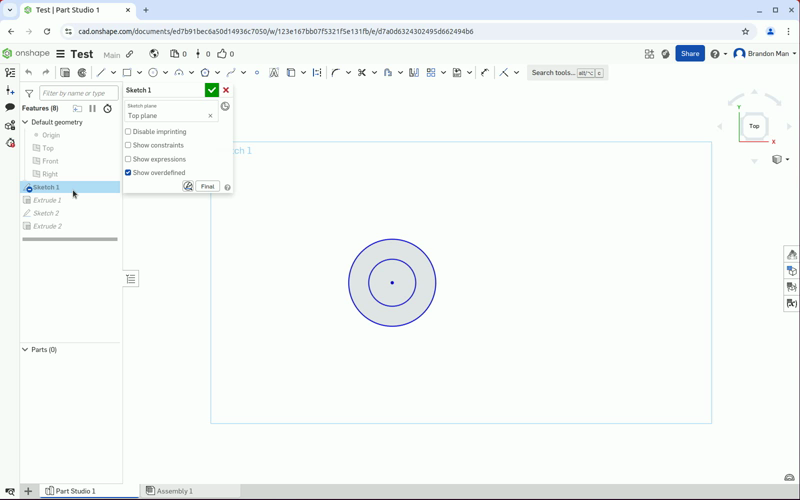
mouse_move(229, 92)
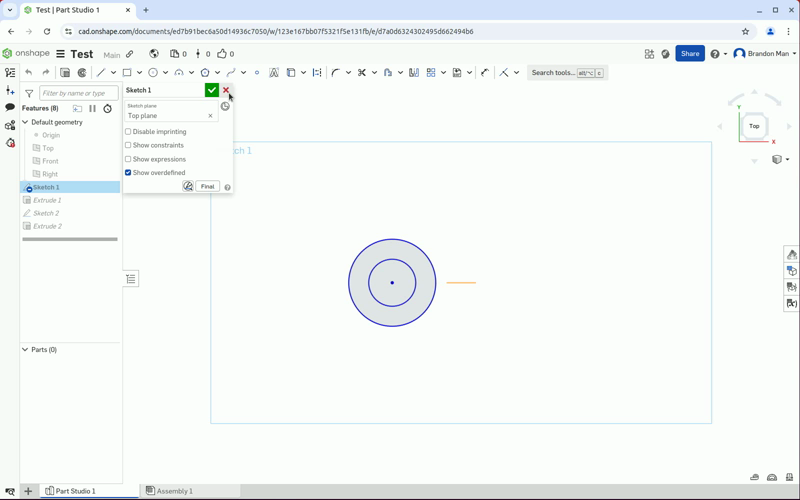
click(229, 92)
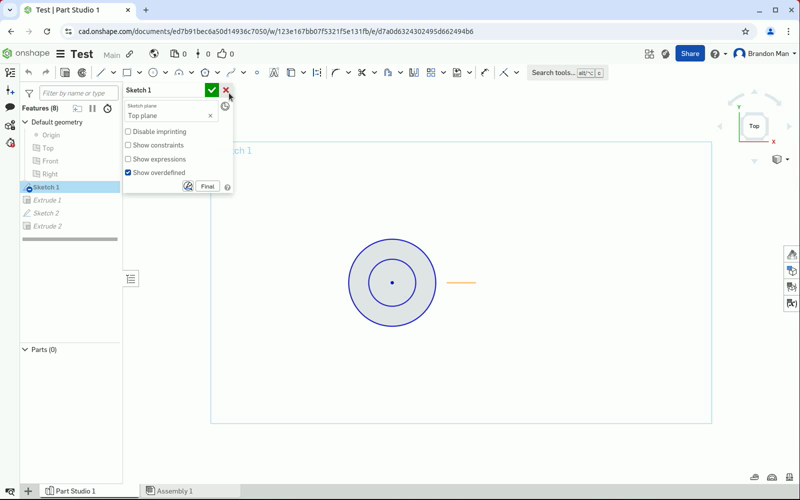
key(shift+s)
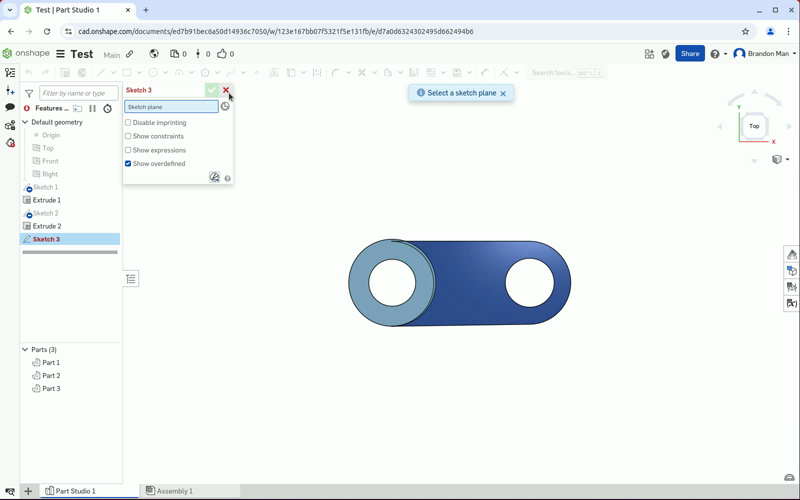
mouse_move(73, 150)
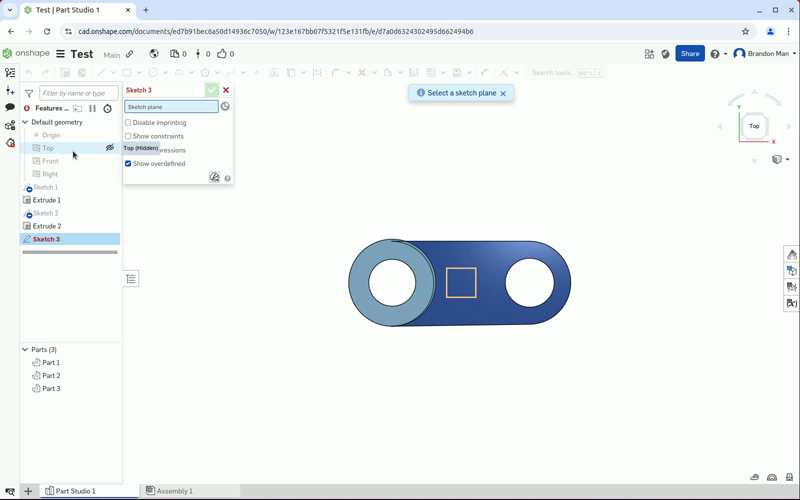
click(73, 150)
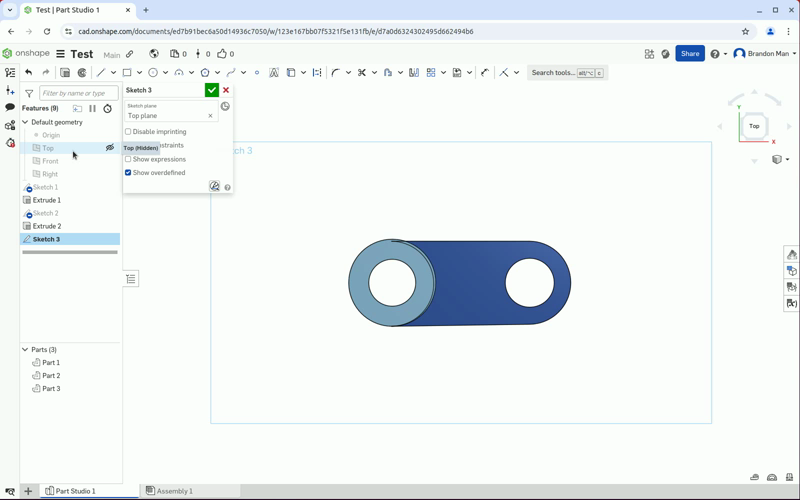
mouse_move(73, 352)
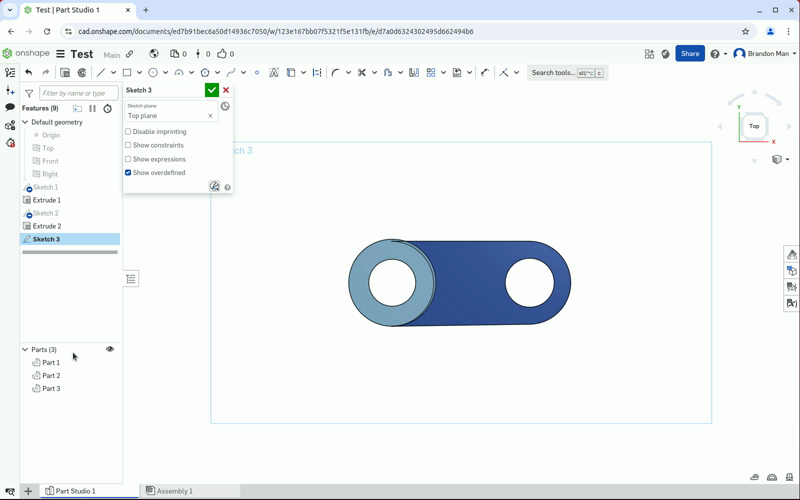
key(y)
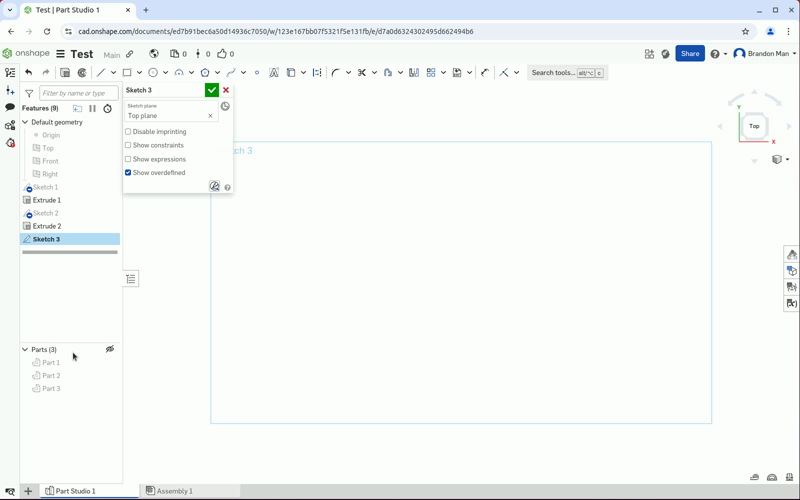
key(c)
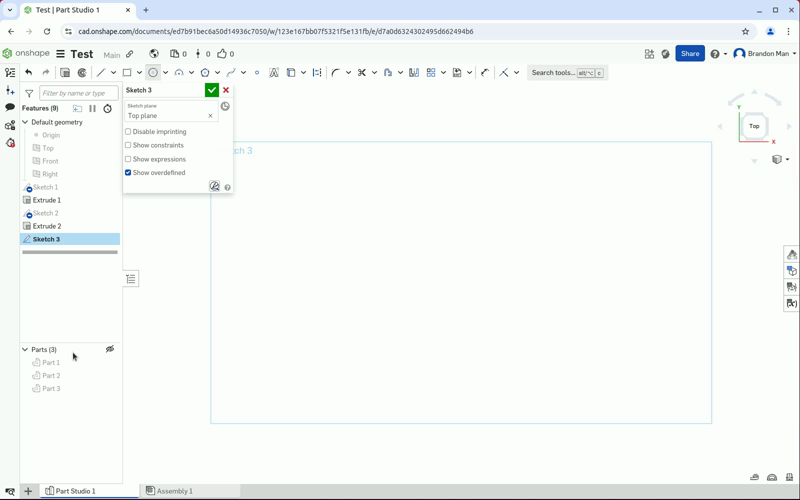
key_down(shift)
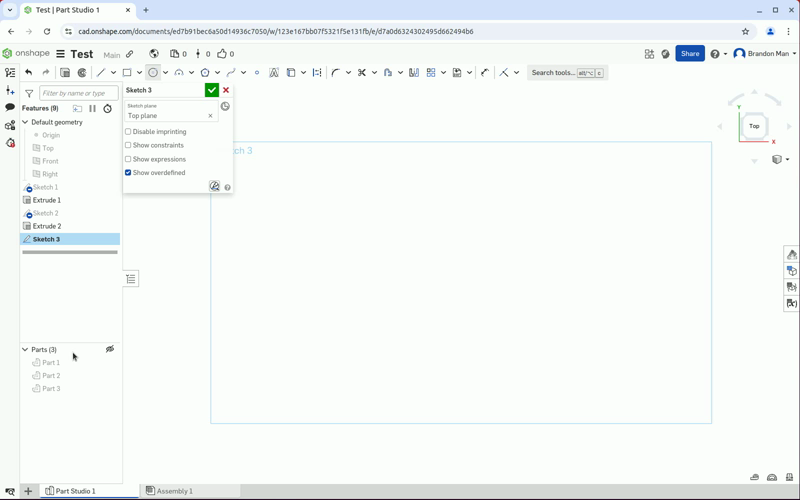
mouse_move(392, 282)
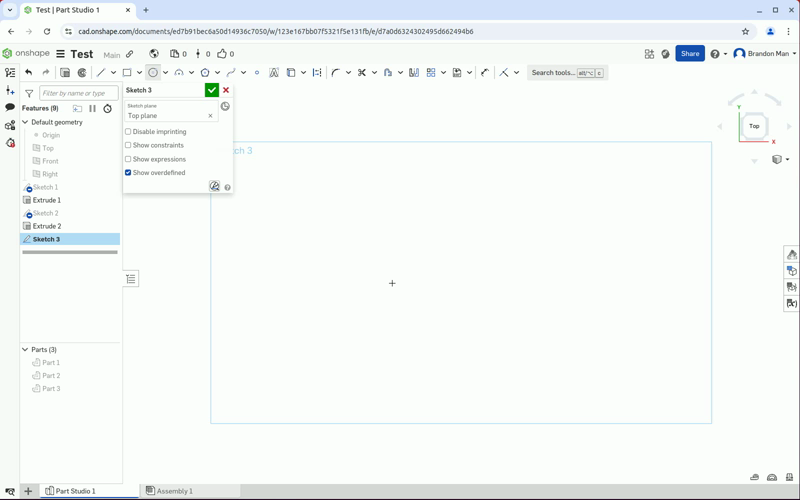
click(392, 282)
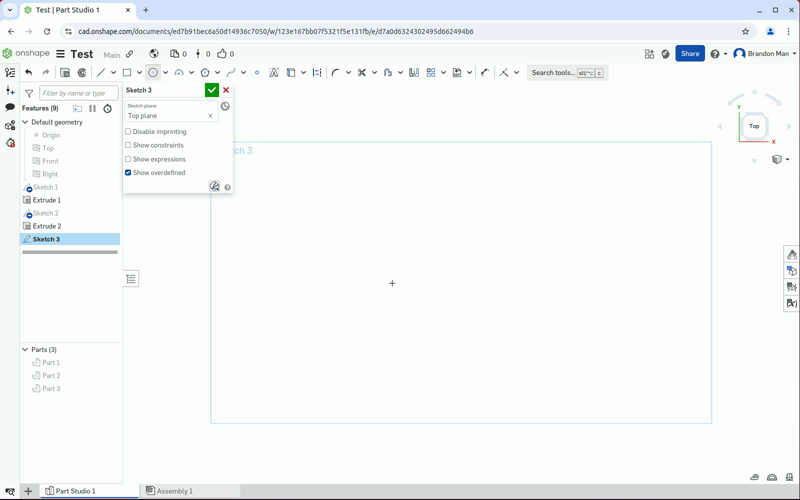
key_up(shift)
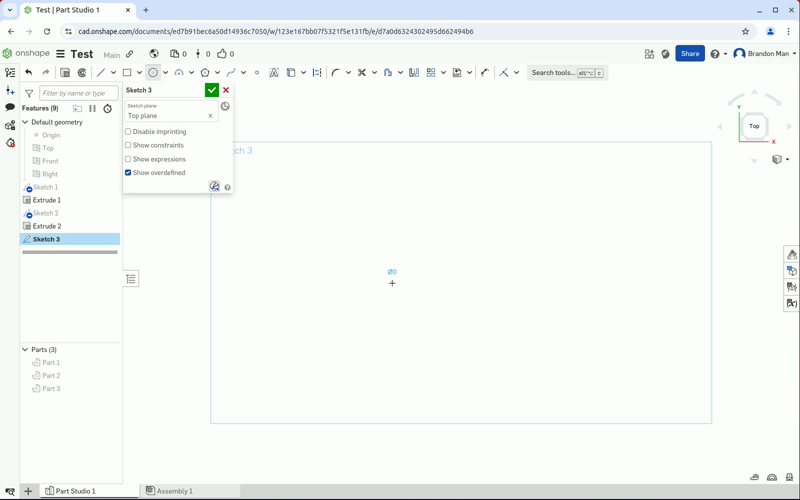
mouse_move(435, 282)
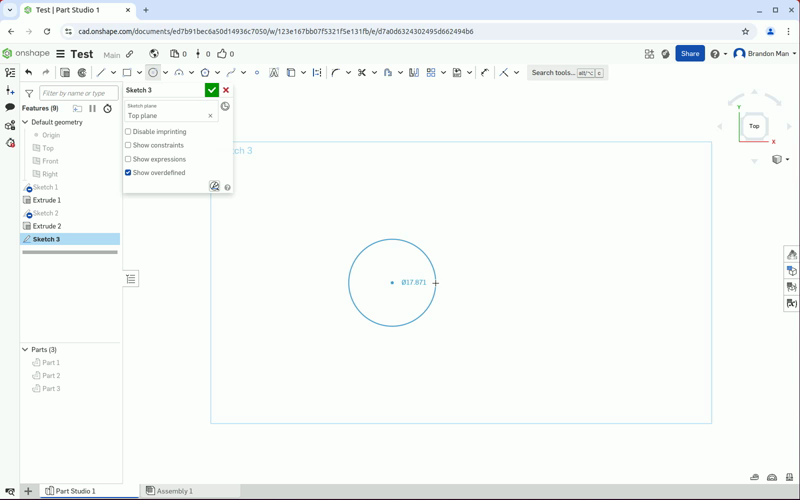
click(435, 282)
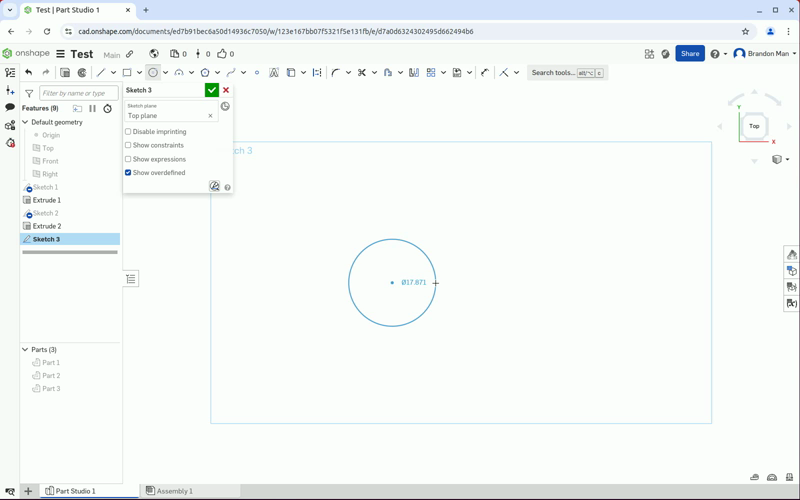
key(esc)
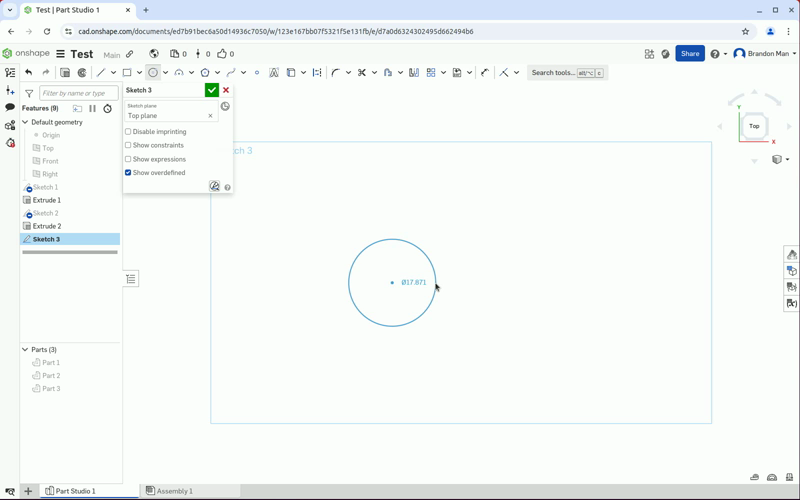
key(c)
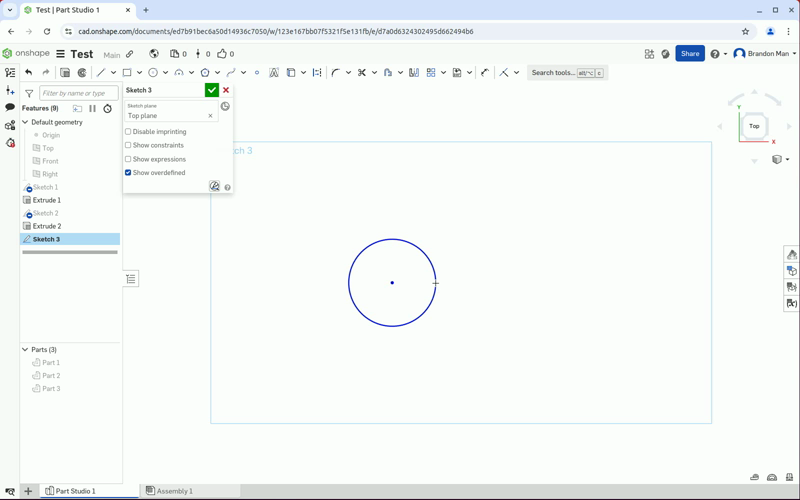
key_down(shift)
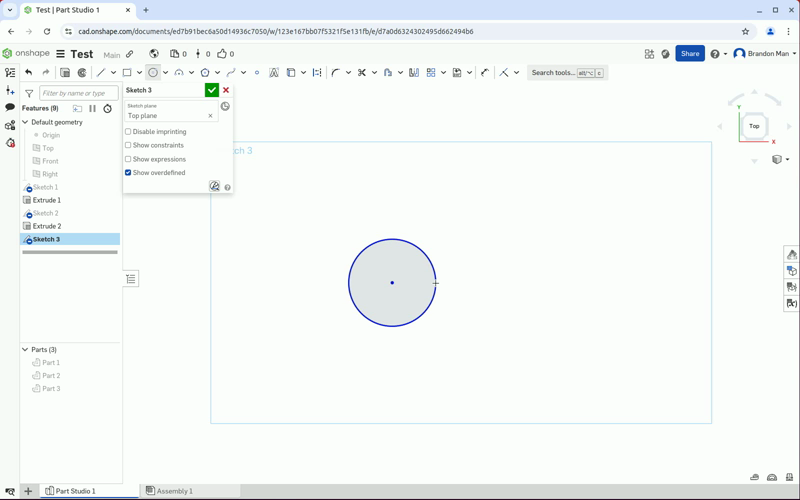
mouse_move(392, 282)
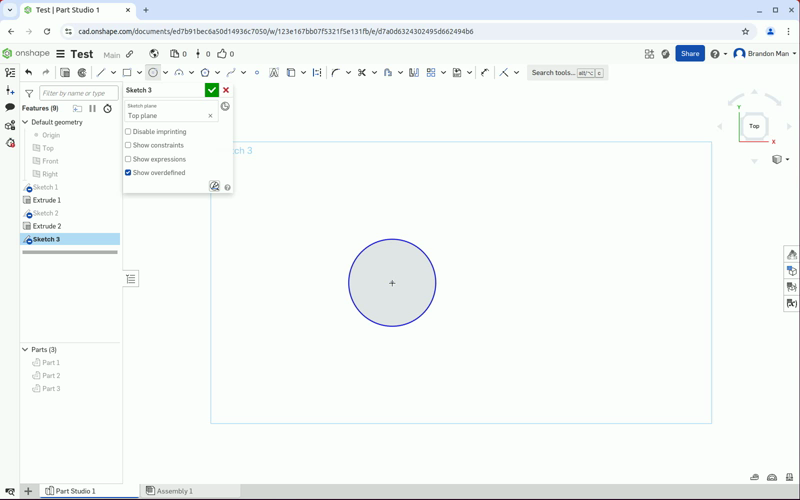
click(392, 282)
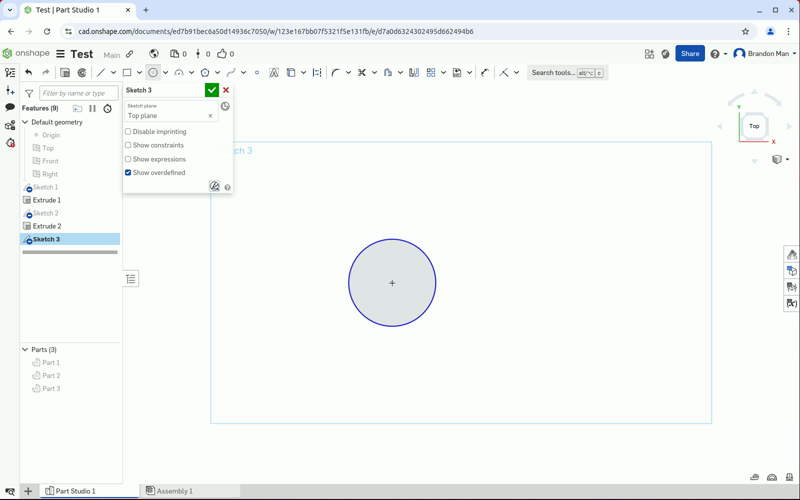
key_up(shift)
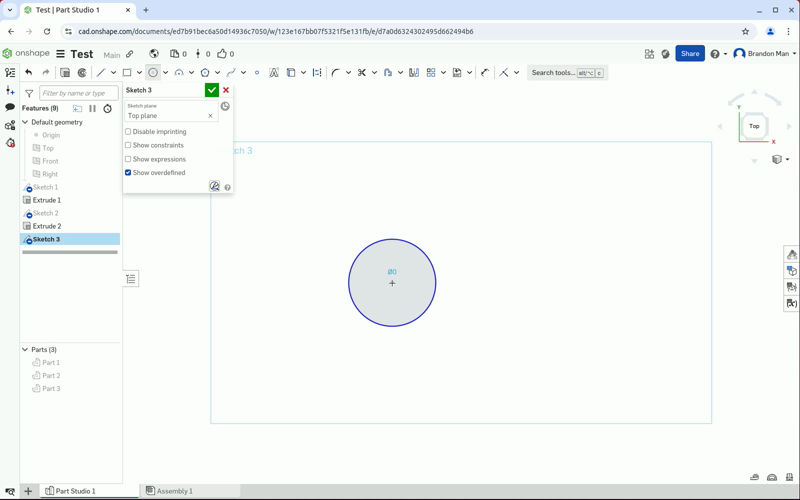
mouse_move(415, 282)
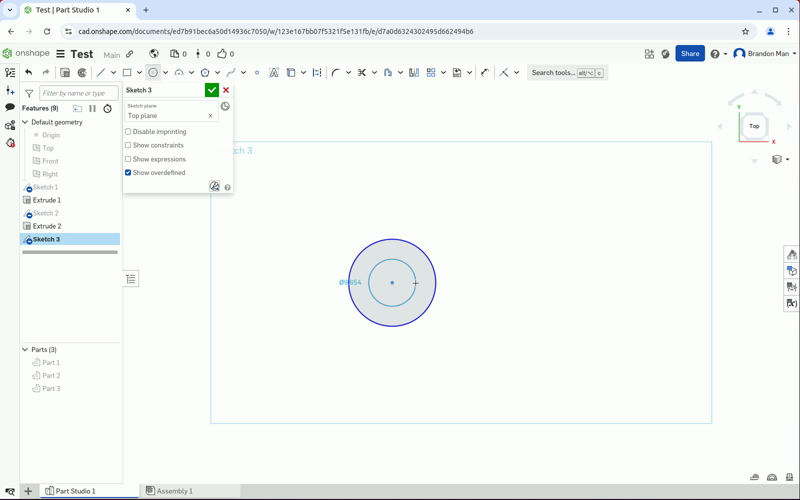
click(415, 282)
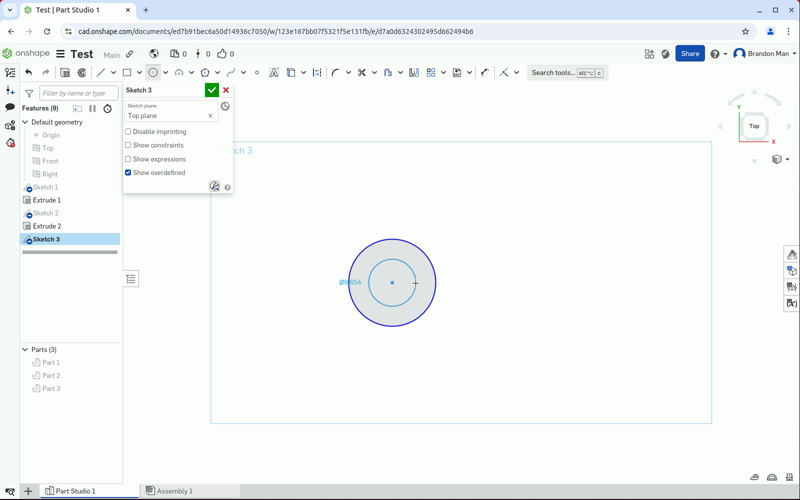
key(esc)
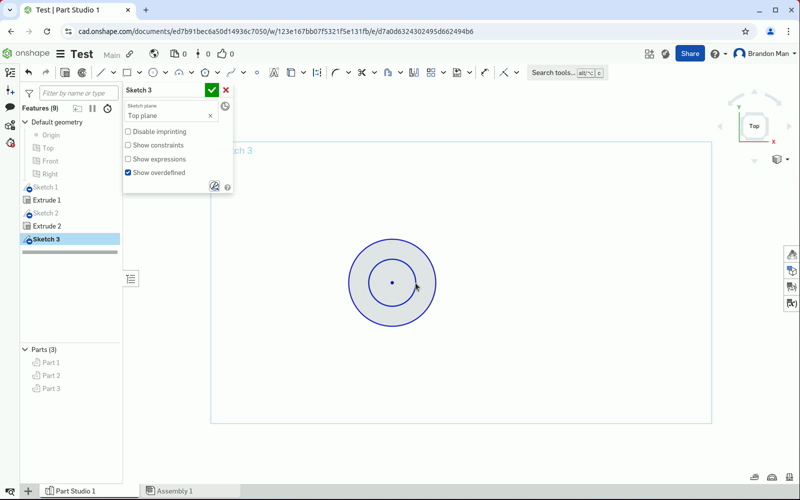
mouse_move(351, 282)
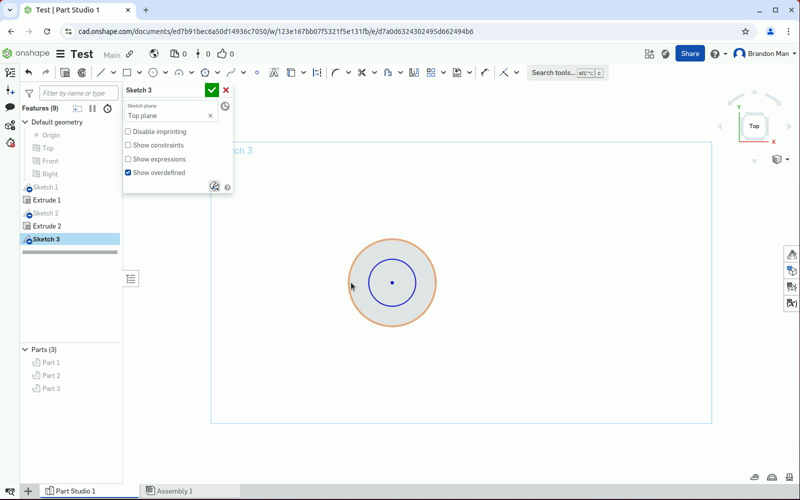
click(351, 282)
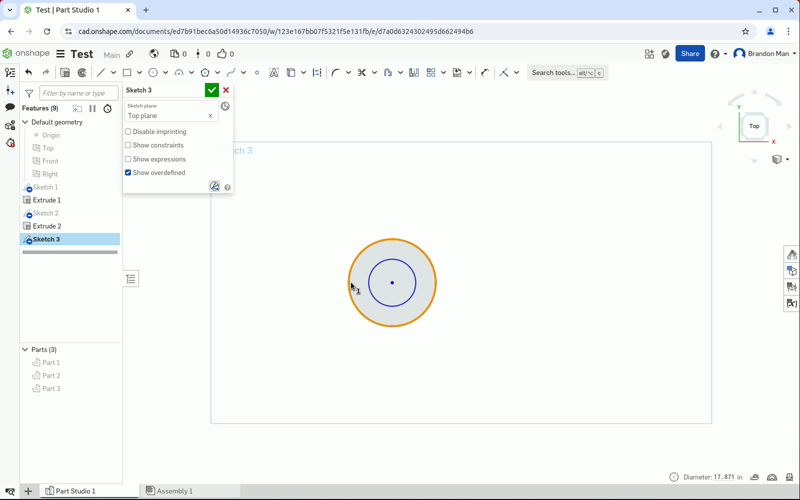
mouse_move(73, 352)
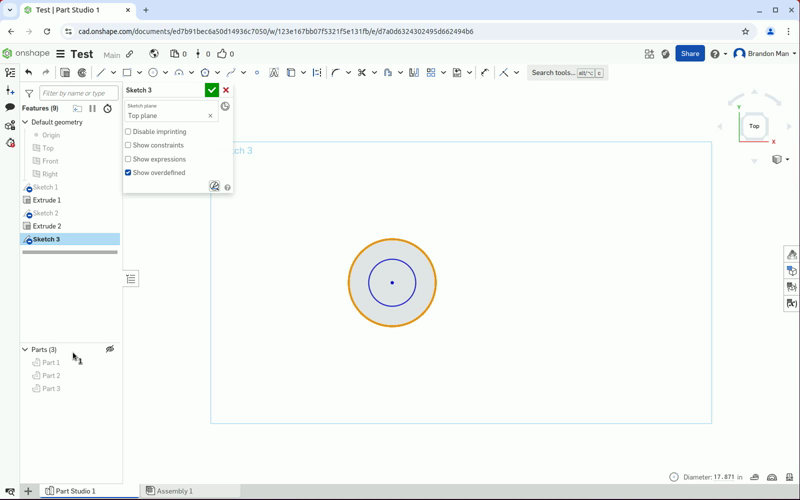
key(shift+y)
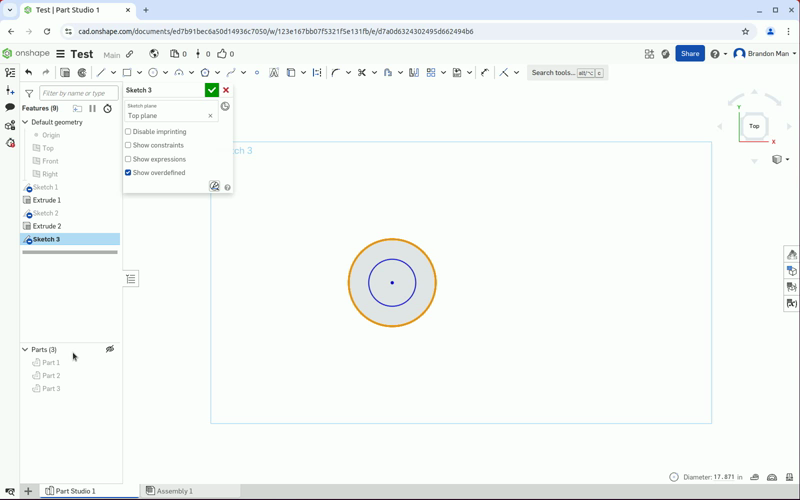
key(shift+e)
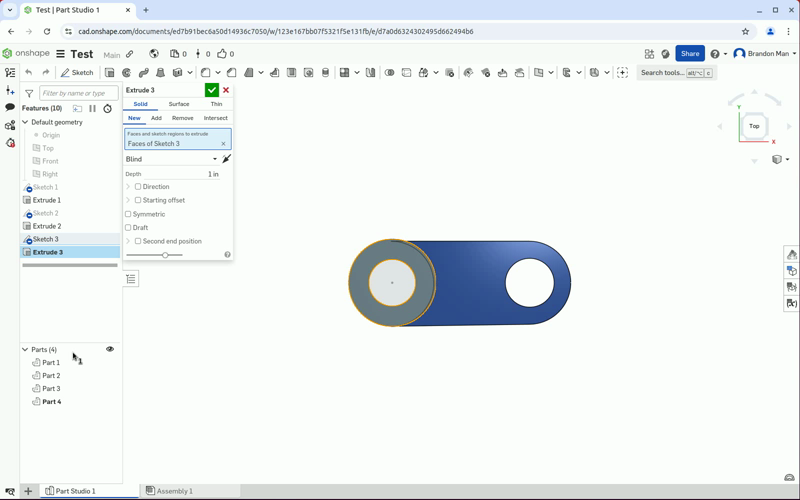
mouse_move(143, 106)
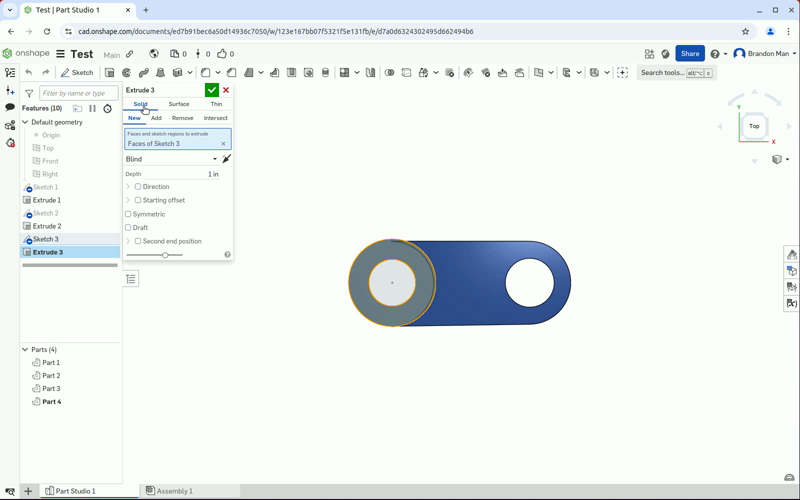
click(143, 106)
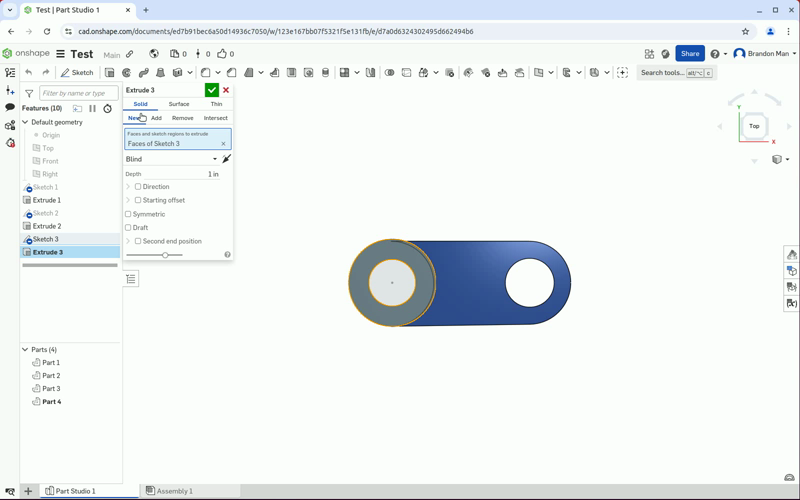
mouse_move(137, 120)
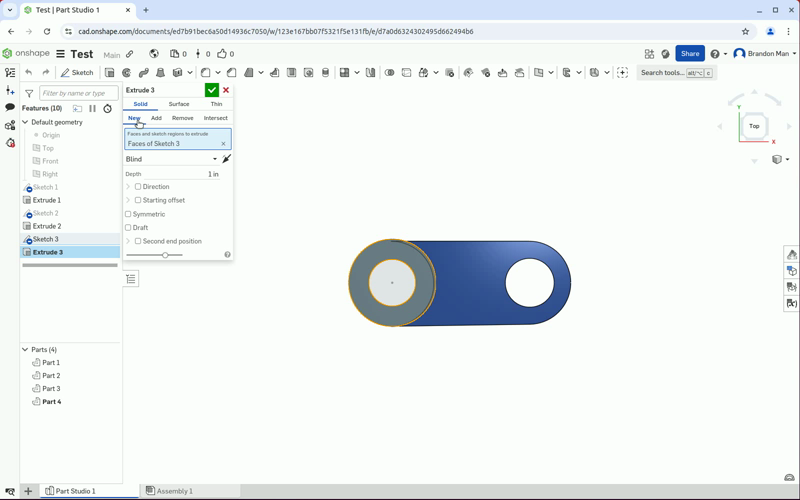
click(137, 120)
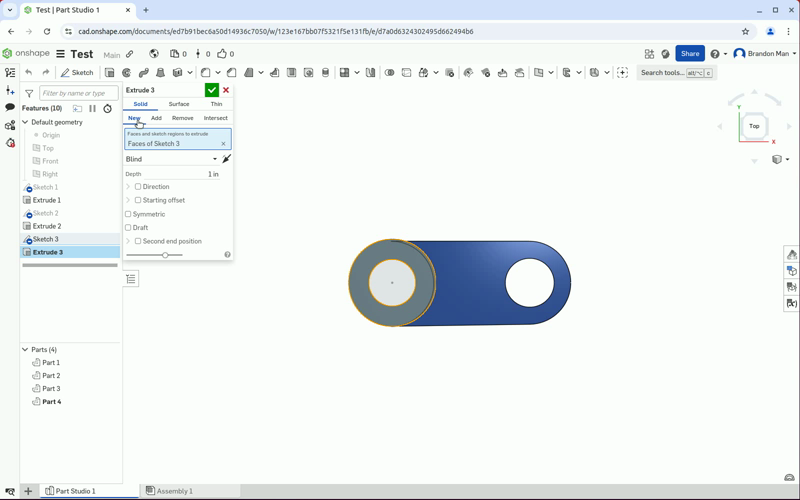
key(tab, 4)
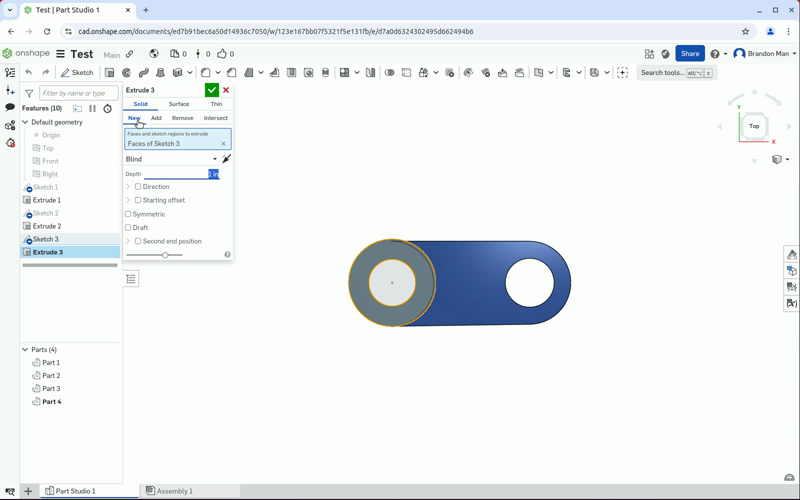
text(15.165)
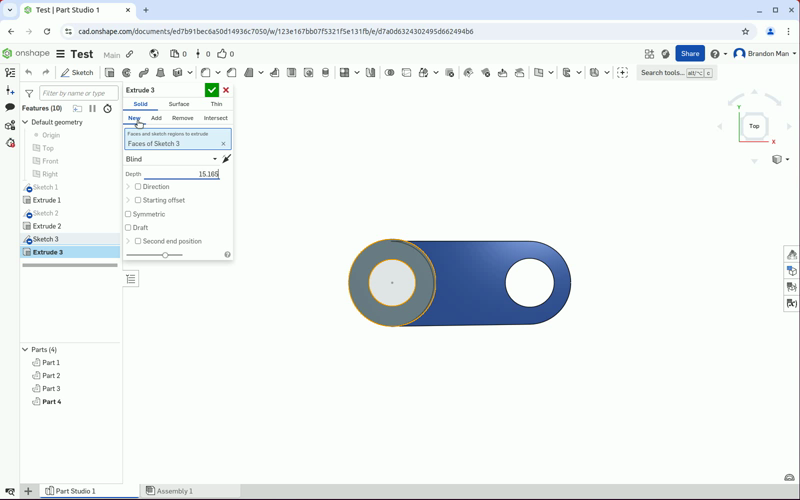
key(enter)
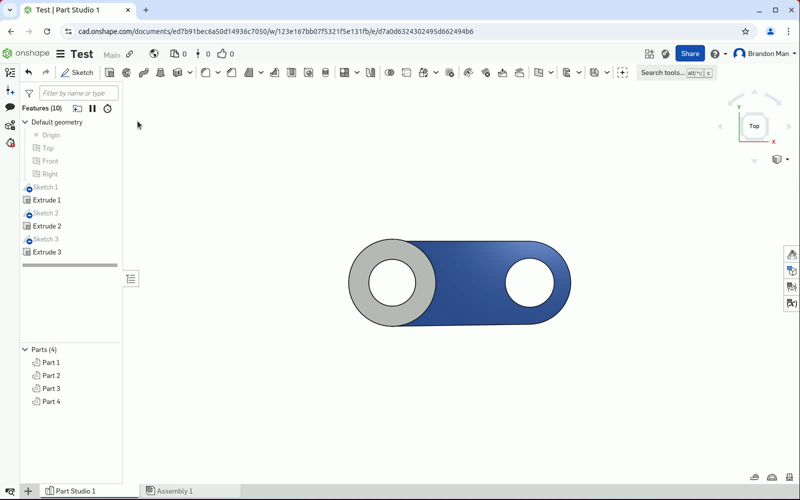
key(shift+h)
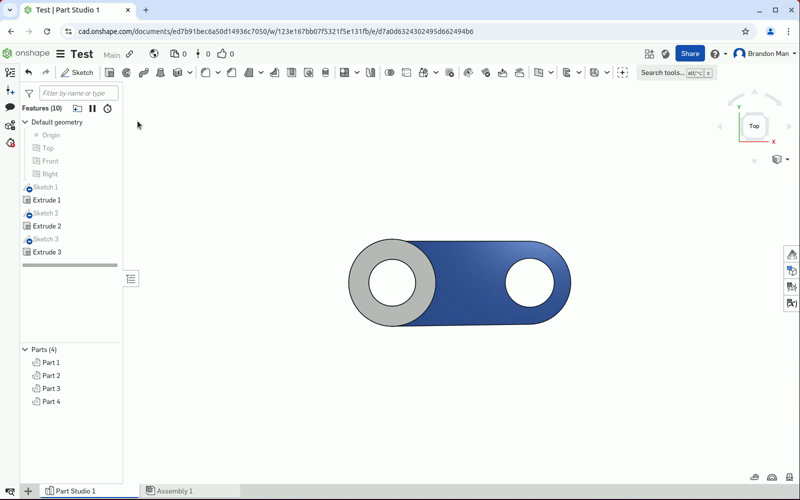
key(shift+h)
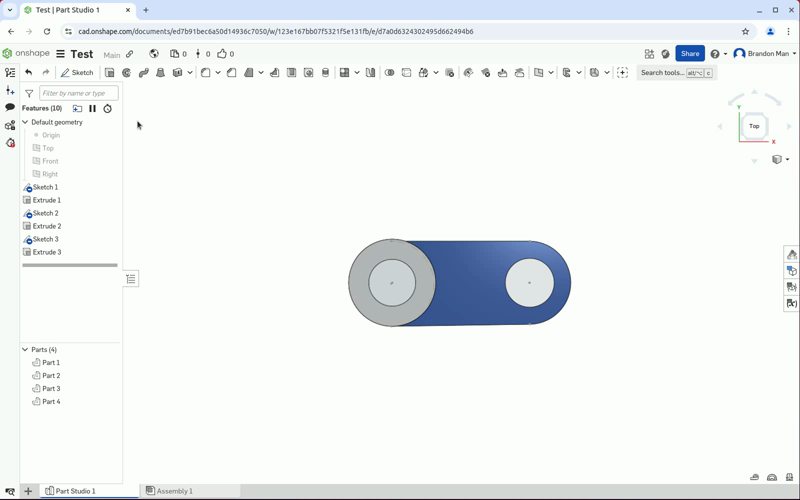
key(shift+7)
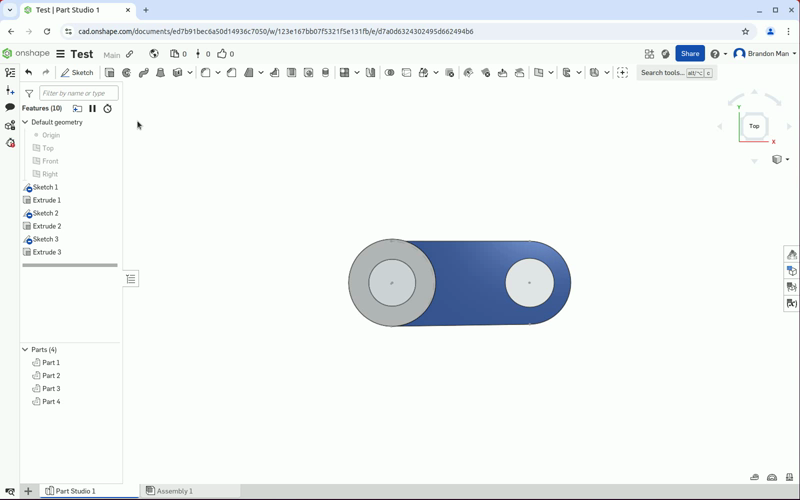
key(up, 3)
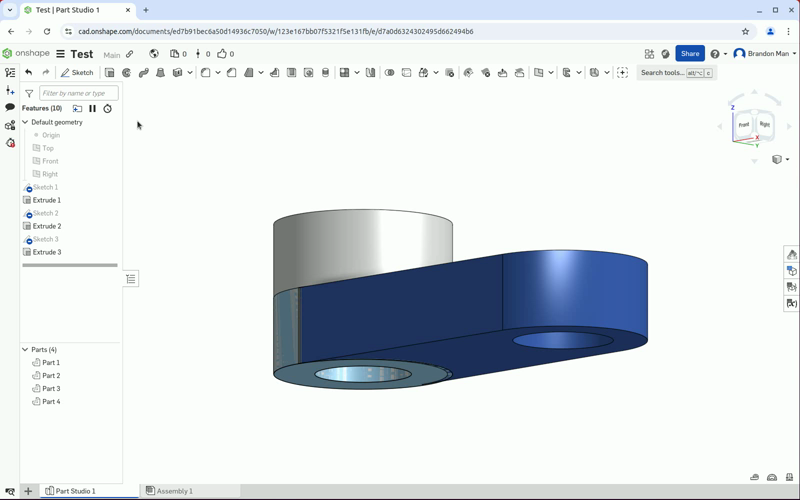
key(left, 3)
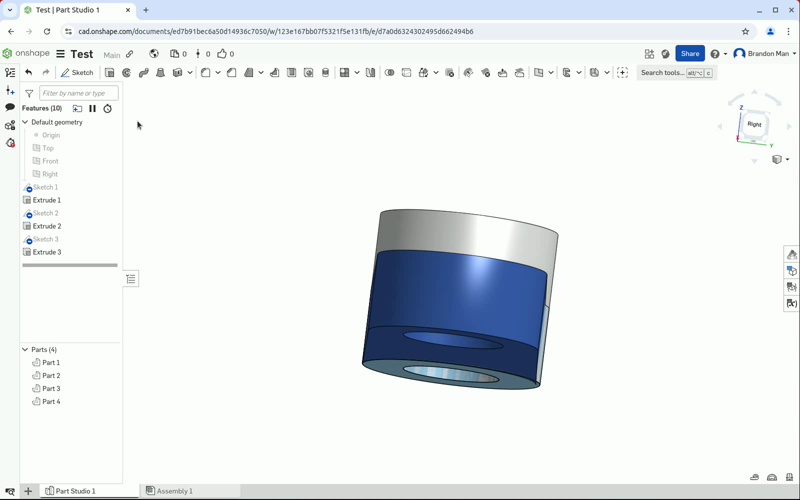
key(right, 3)
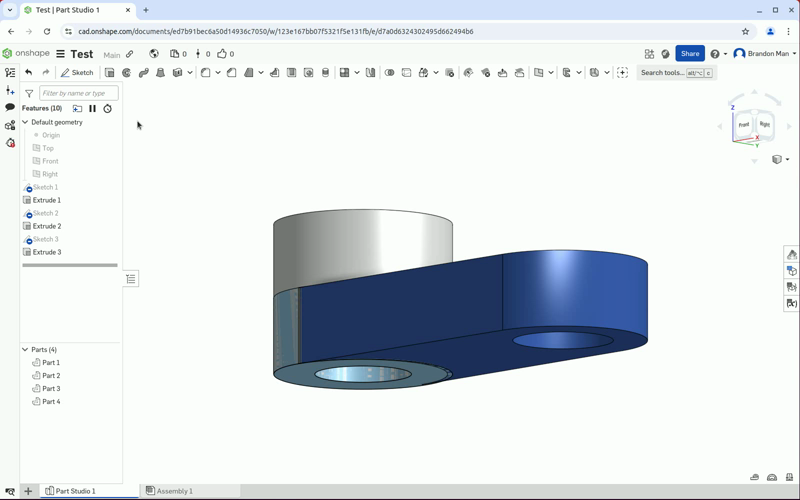
key(down, 3)
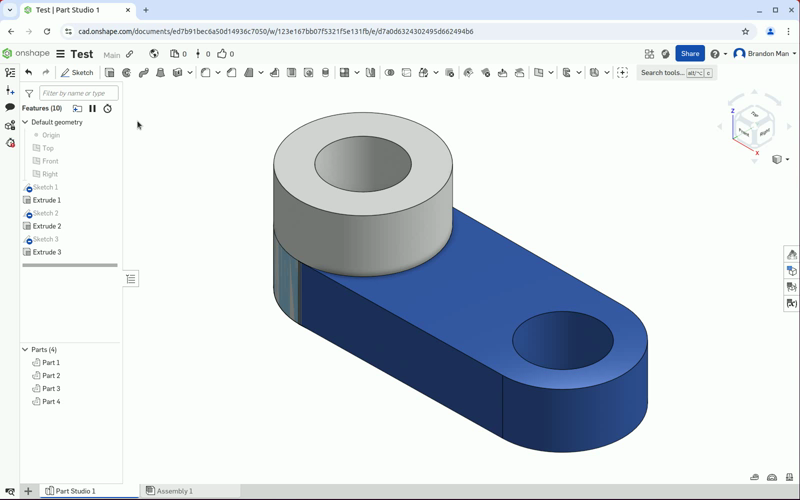
mouse_move(73, 189)
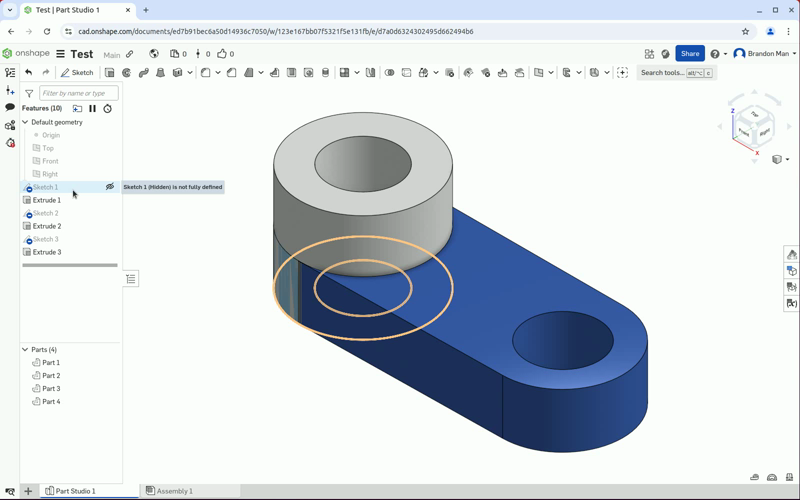
click(73, 189)